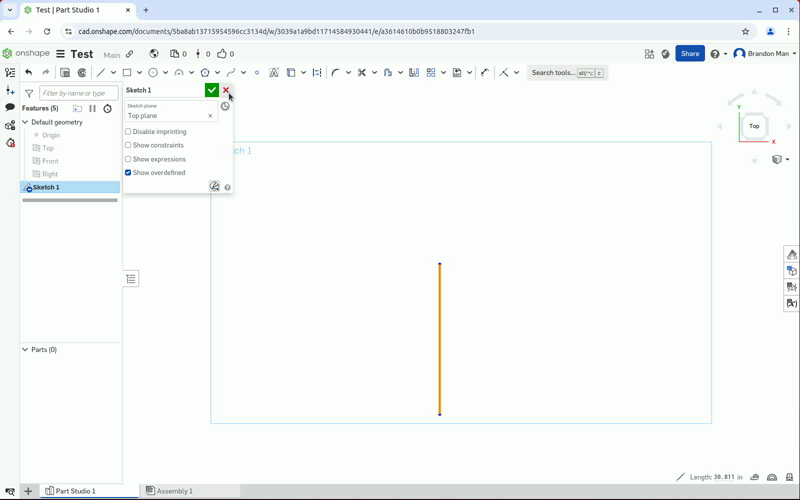
key(shift+h)
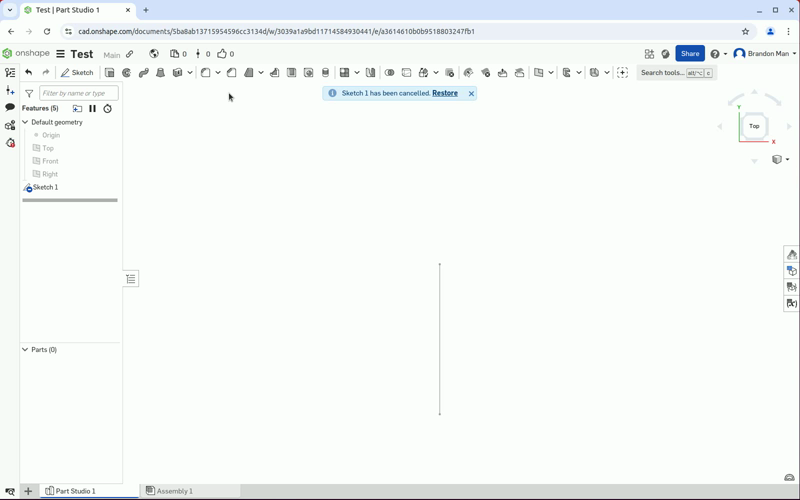
mouse_move(73, 352)
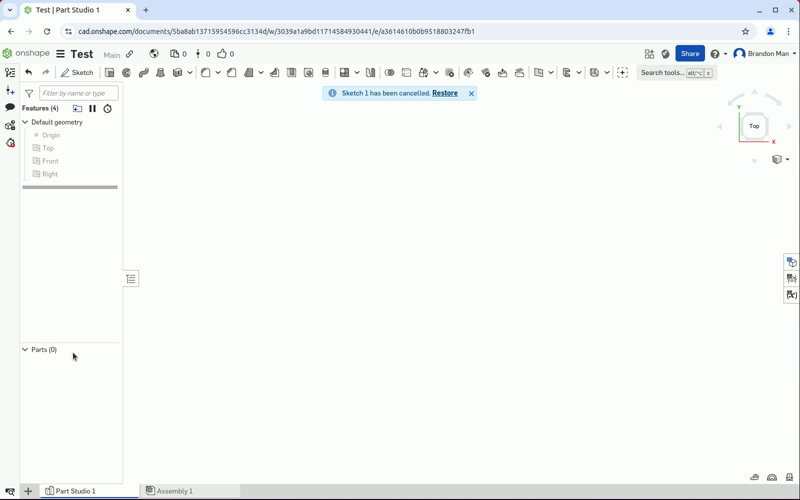
key(y)
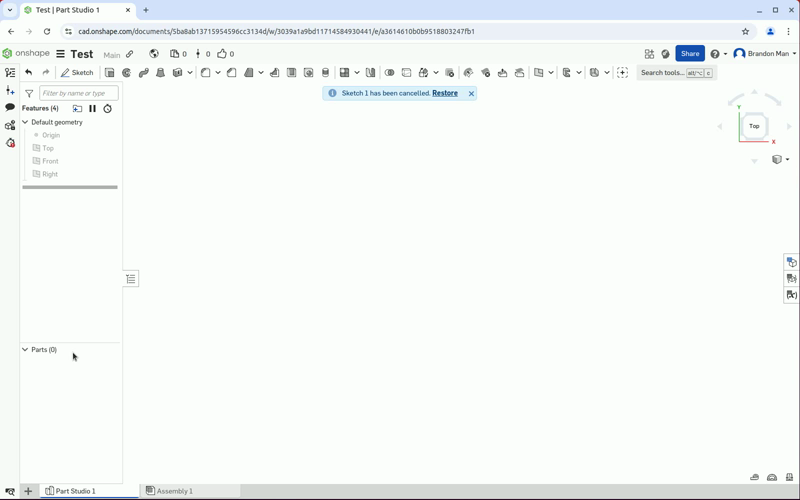
key(shift+p)
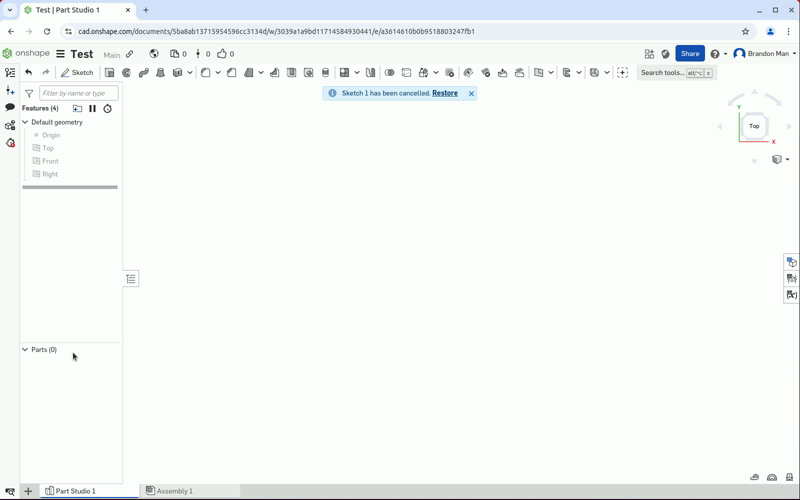
key(space)
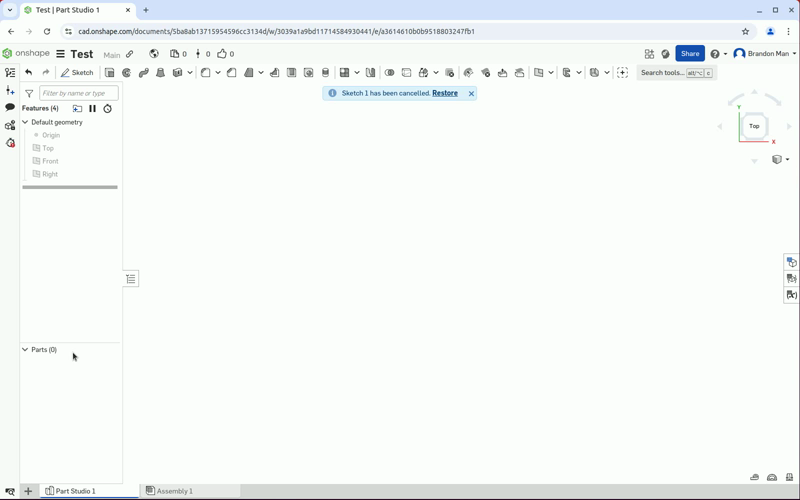
key_down(shift)
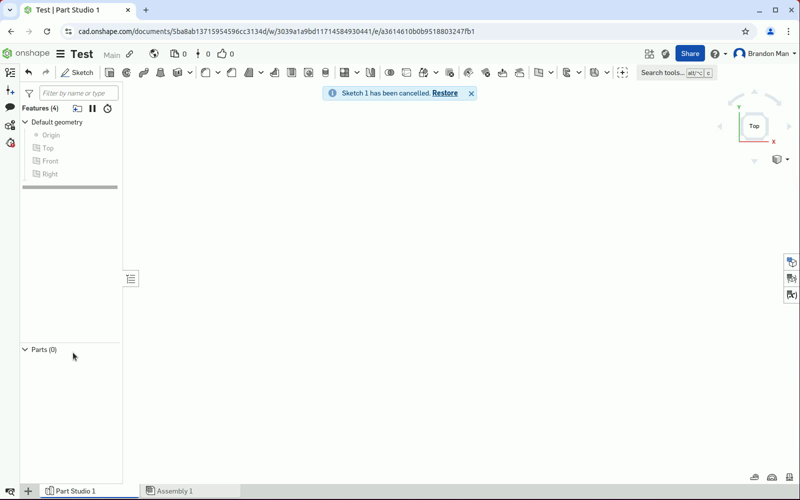
key(up)
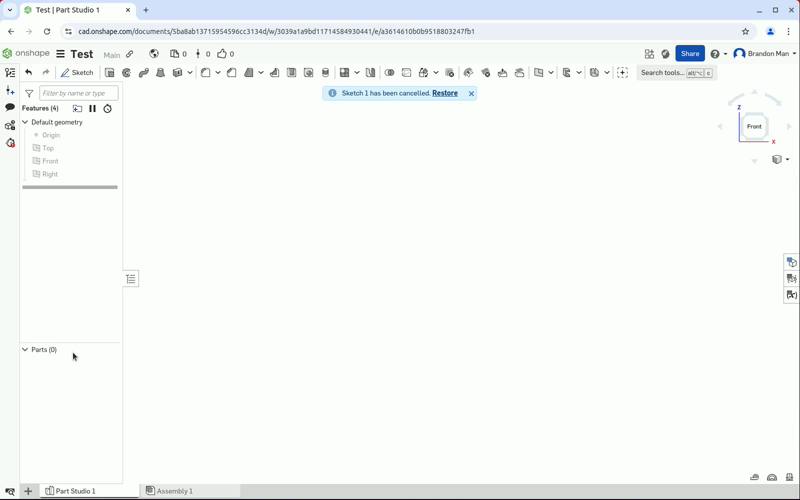
key_up(shift)
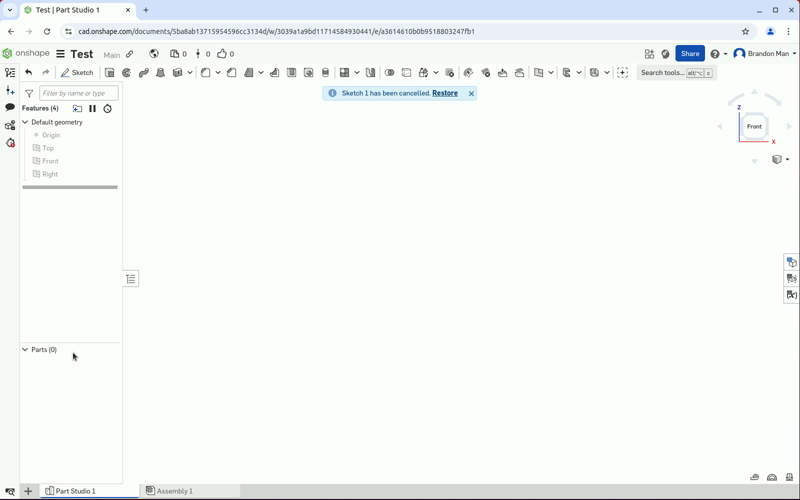
mouse_move(73, 352)
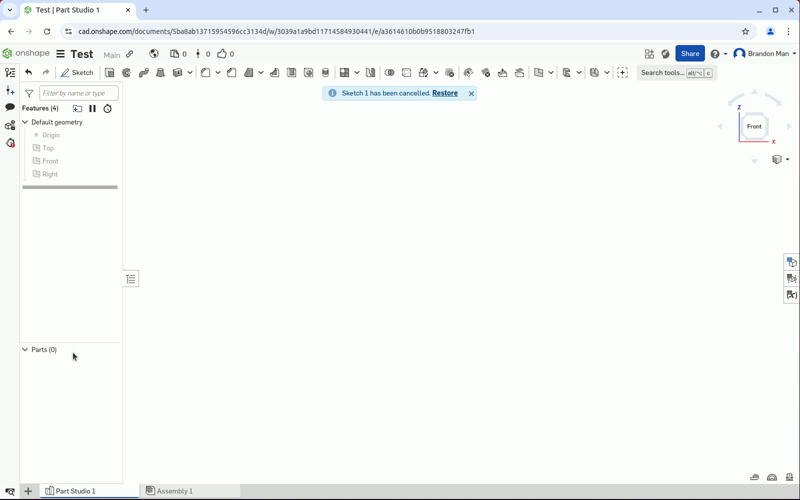
key(shift+y)
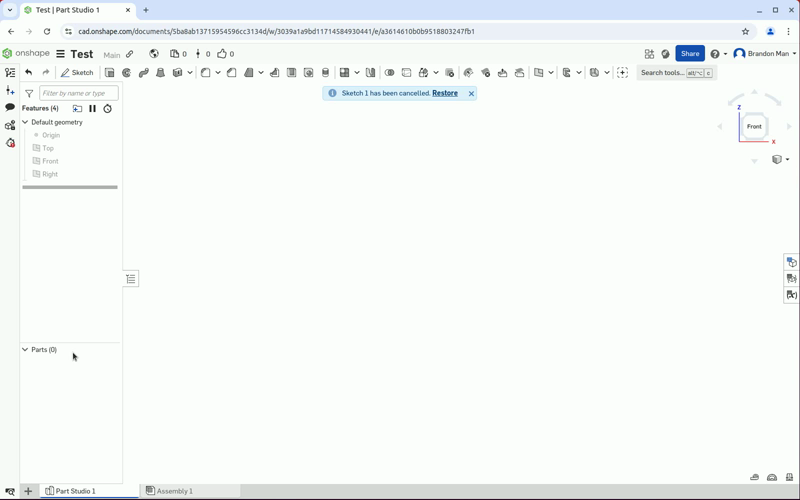
key(shift+s)
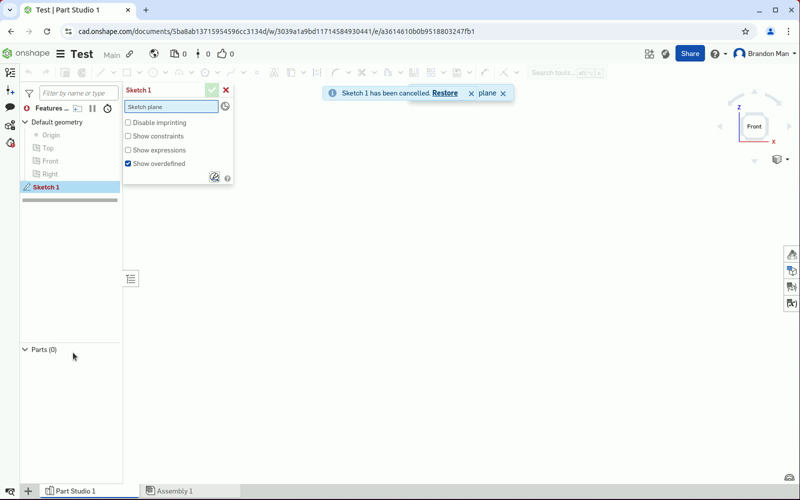
mouse_move(73, 163)
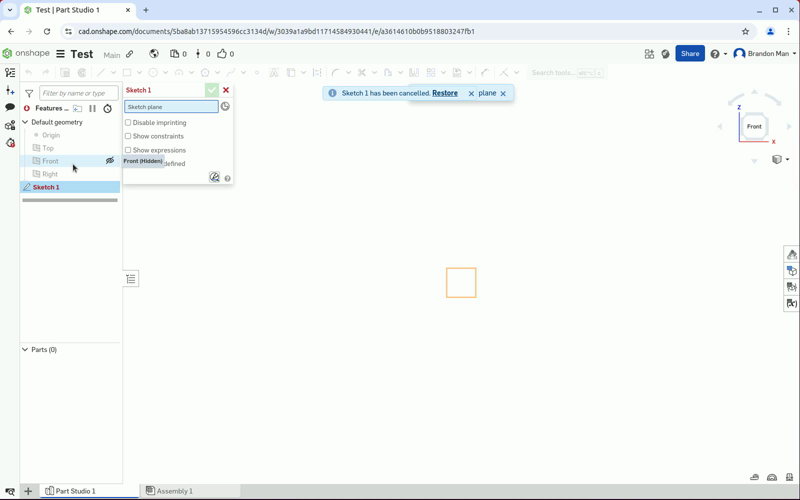
click(73, 163)
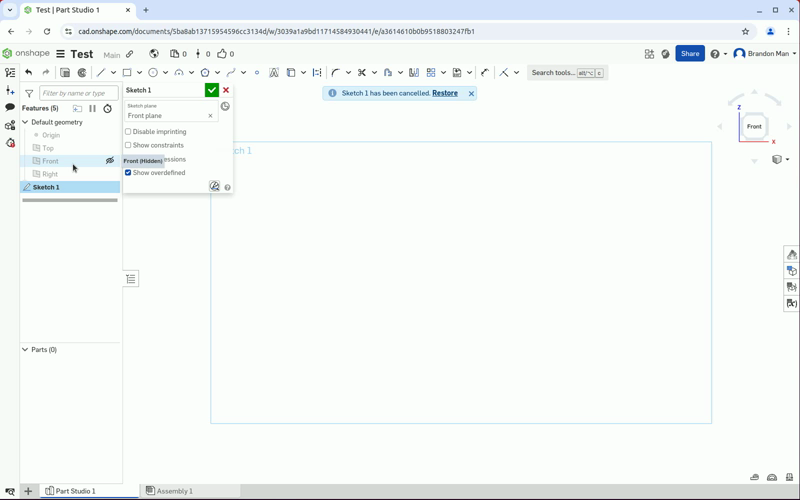
mouse_move(73, 352)
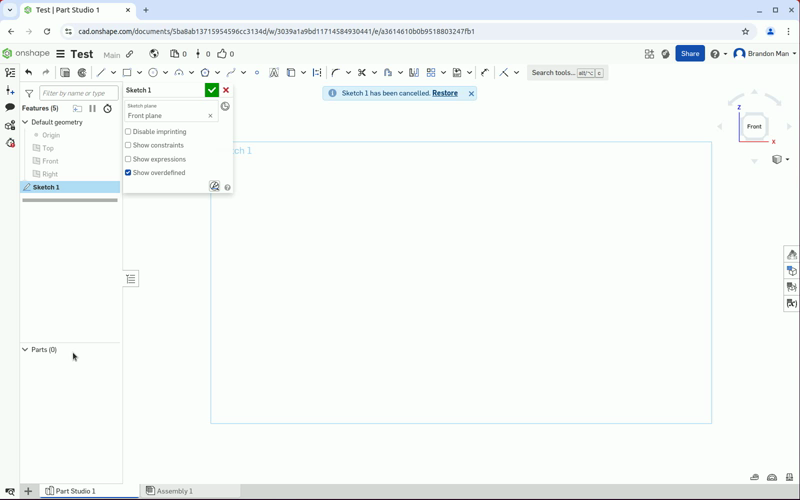
key(y)
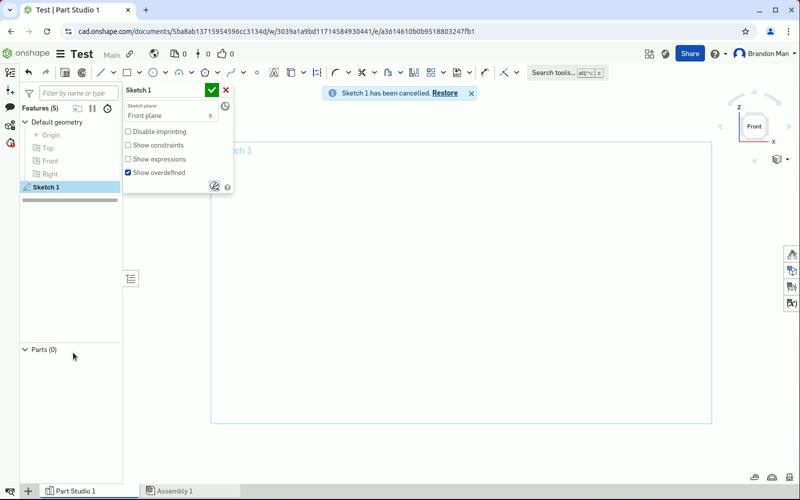
key(c)
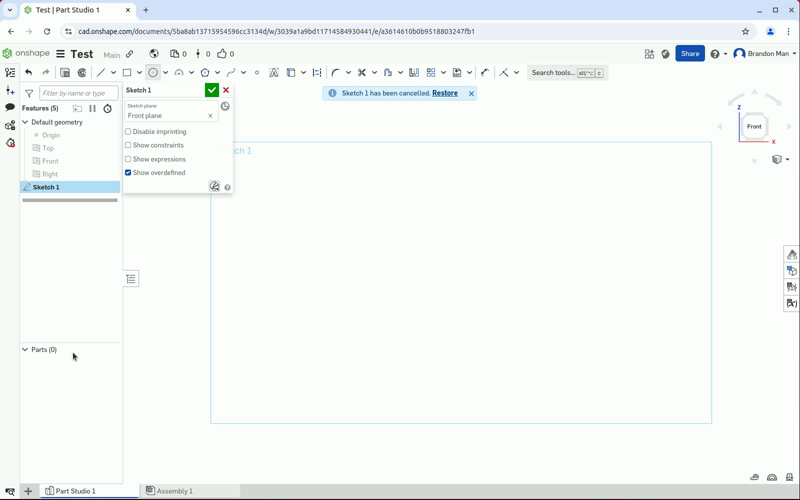
key_down(shift)
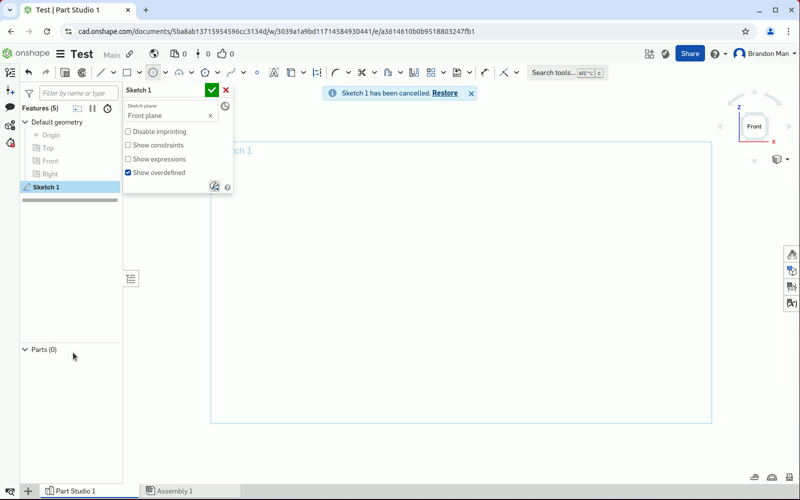
mouse_move(461, 282)
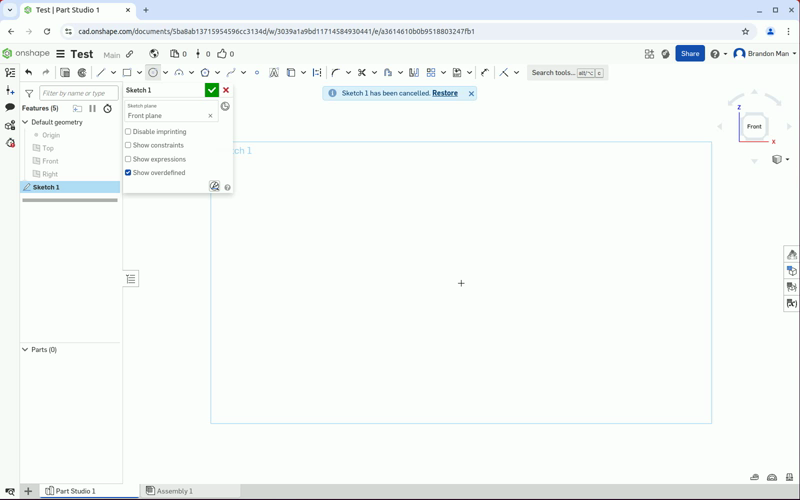
click(461, 282)
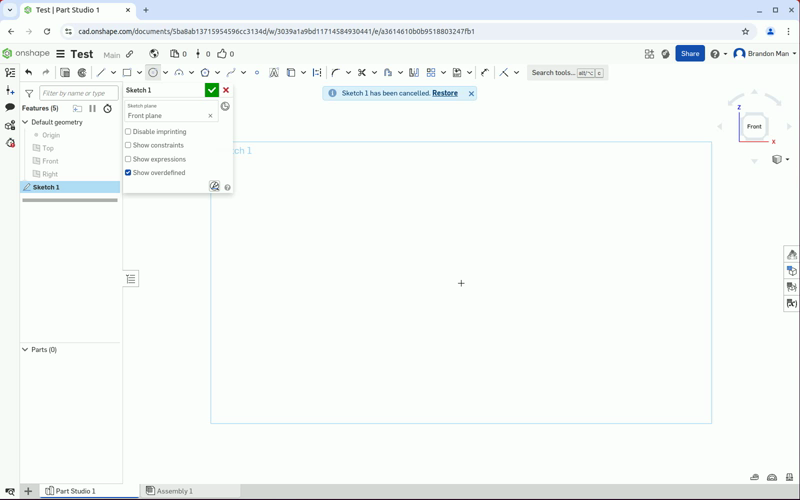
key_up(shift)
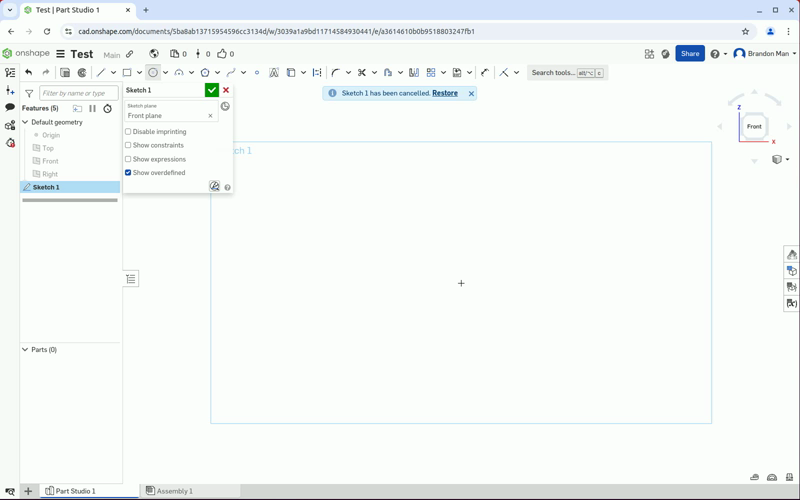
mouse_move(518, 282)
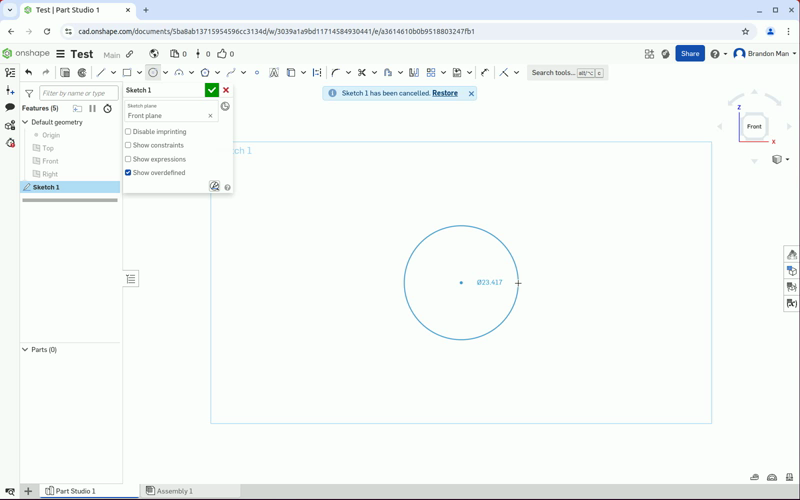
click(518, 282)
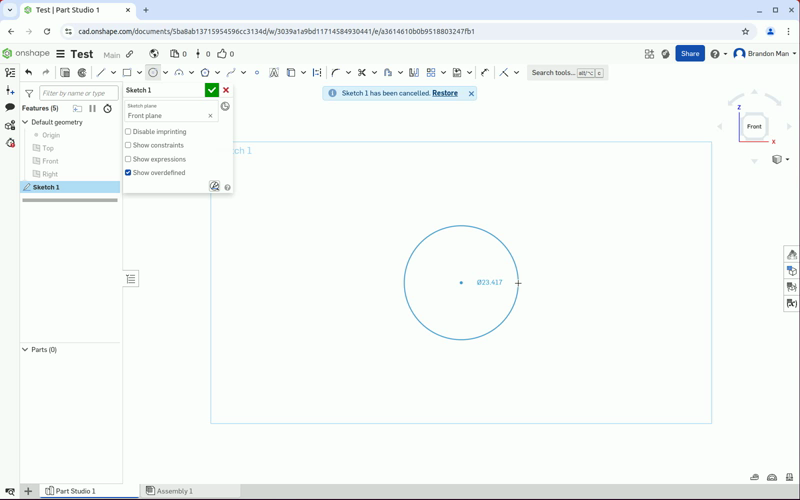
key(esc)
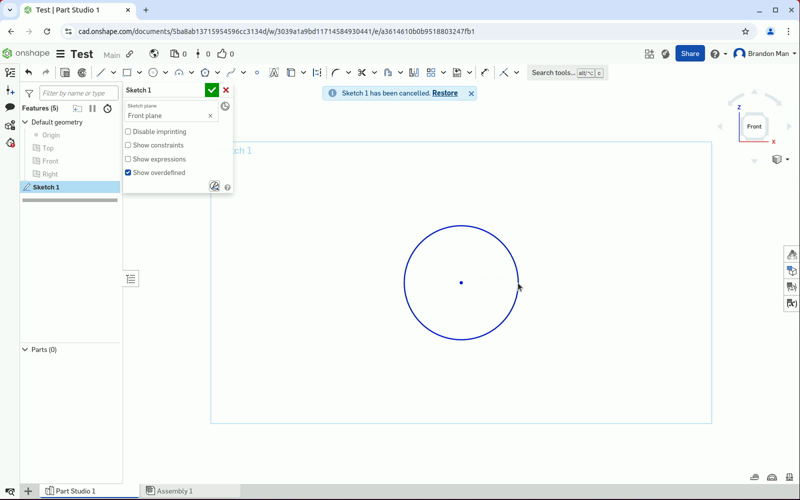
key(c)
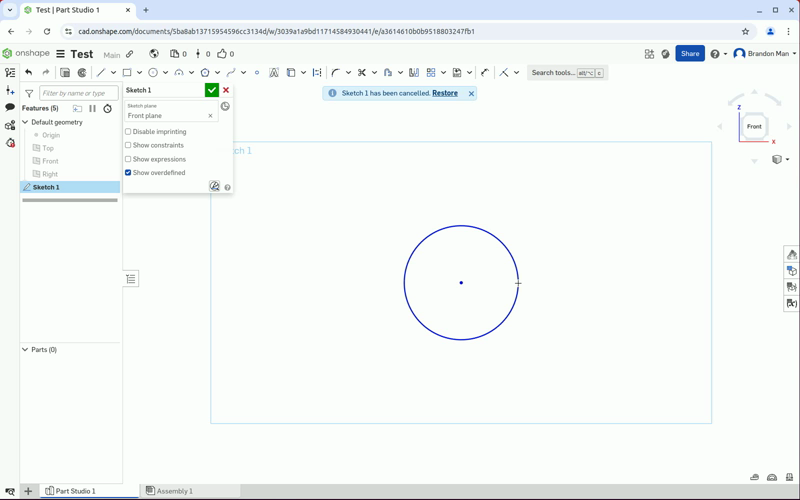
key_down(shift)
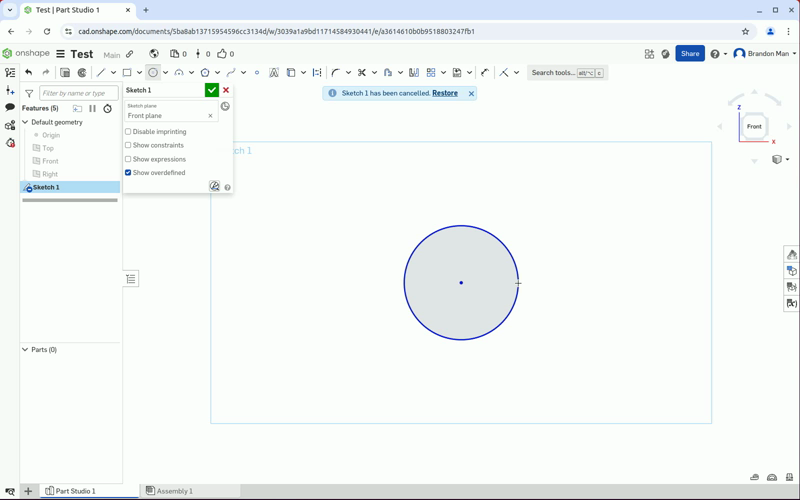
mouse_move(461, 282)
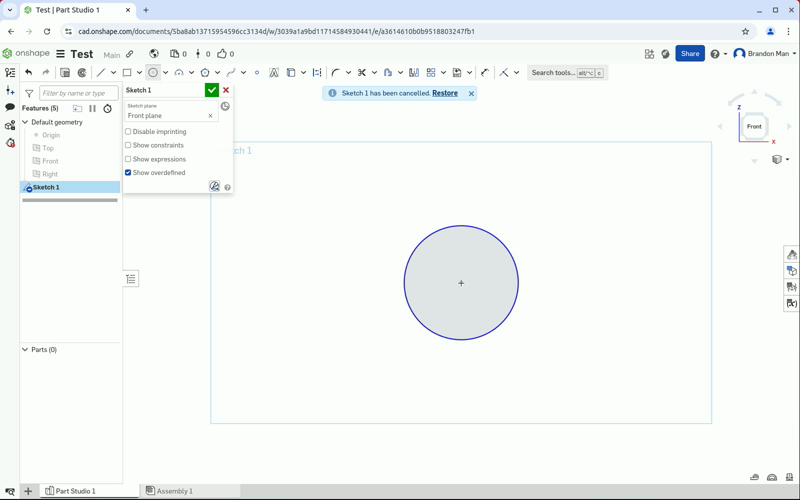
click(461, 282)
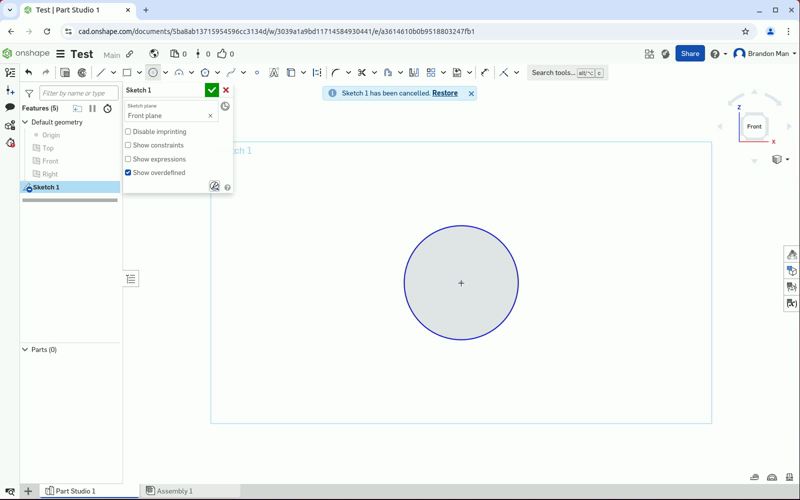
key_up(shift)
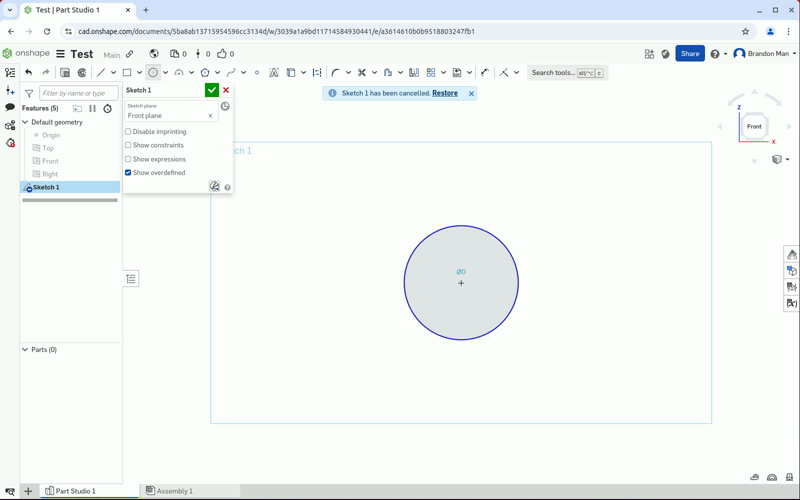
mouse_move(489, 282)
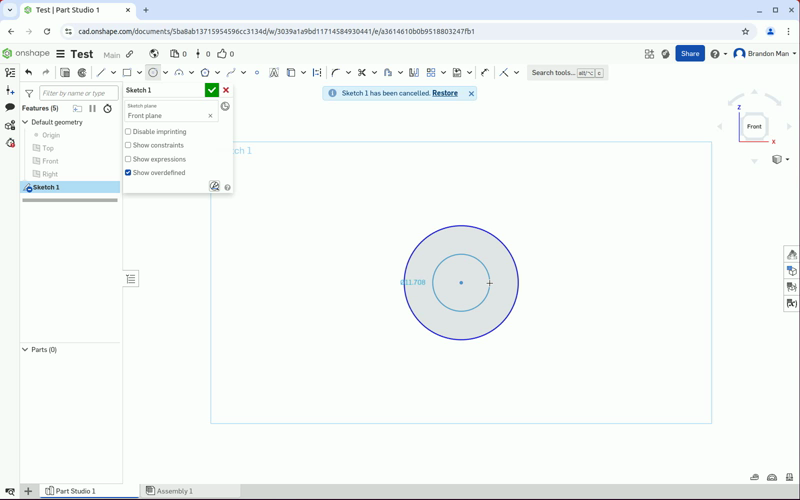
click(489, 282)
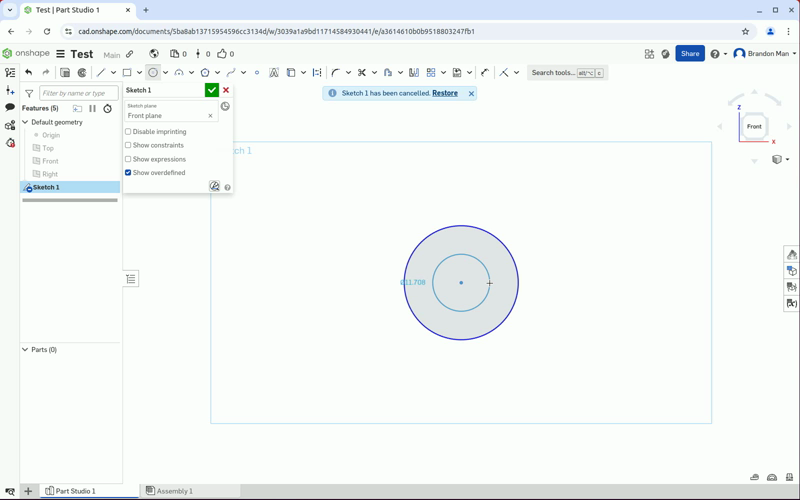
key(esc)
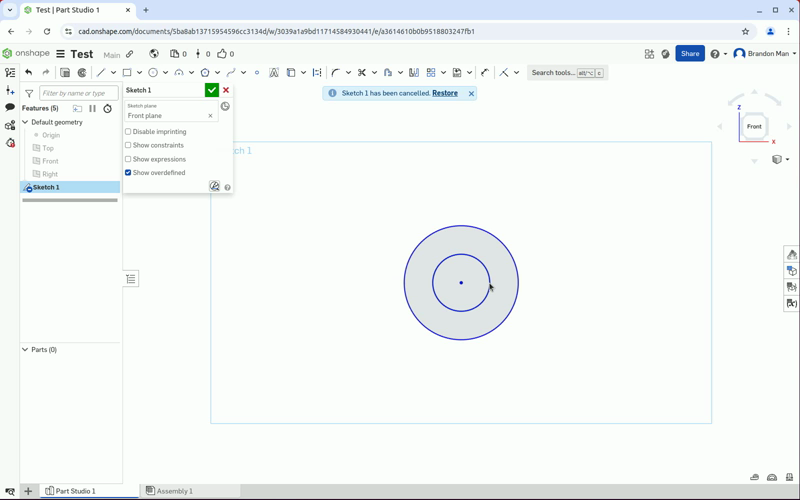
mouse_move(459, 332)
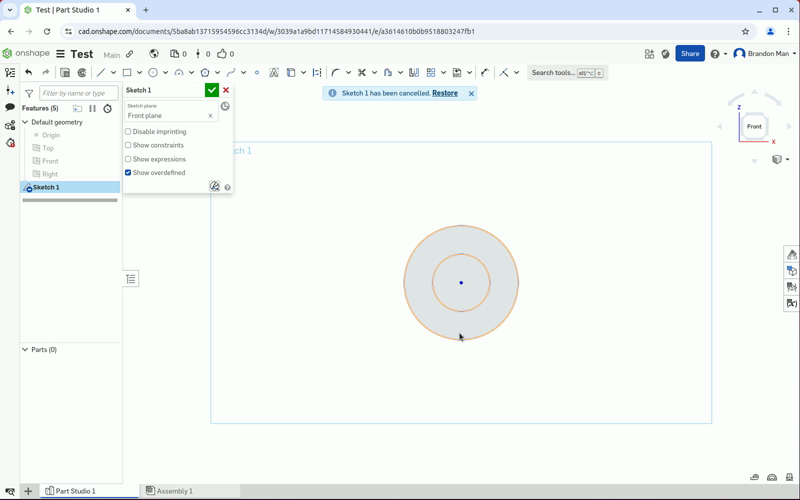
click(459, 332)
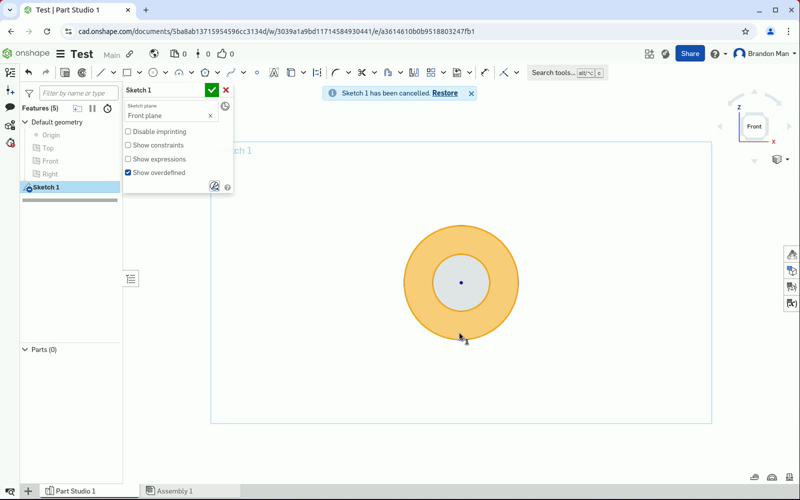
mouse_move(73, 352)
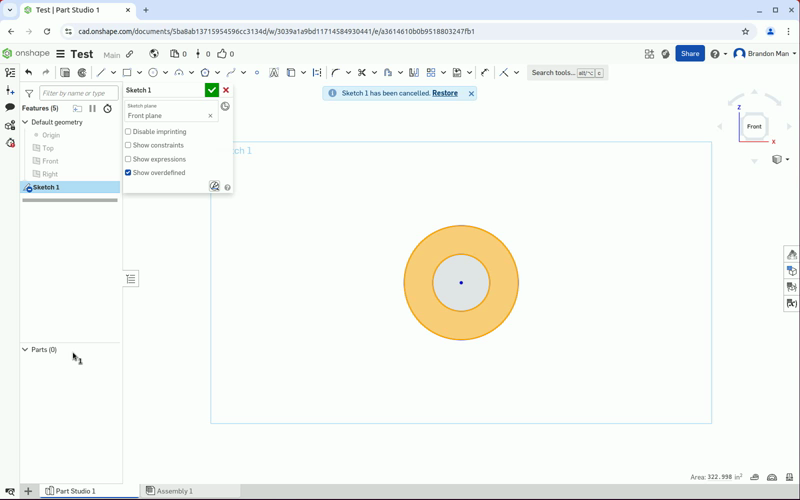
key(shift+y)
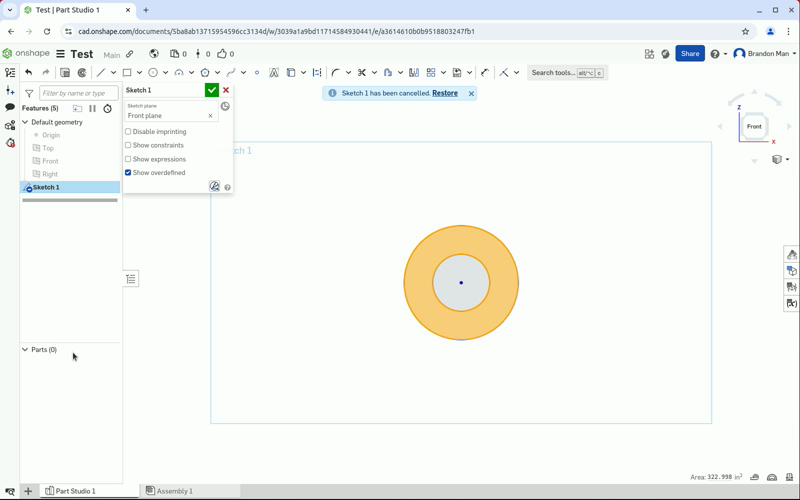
key(shift+e)
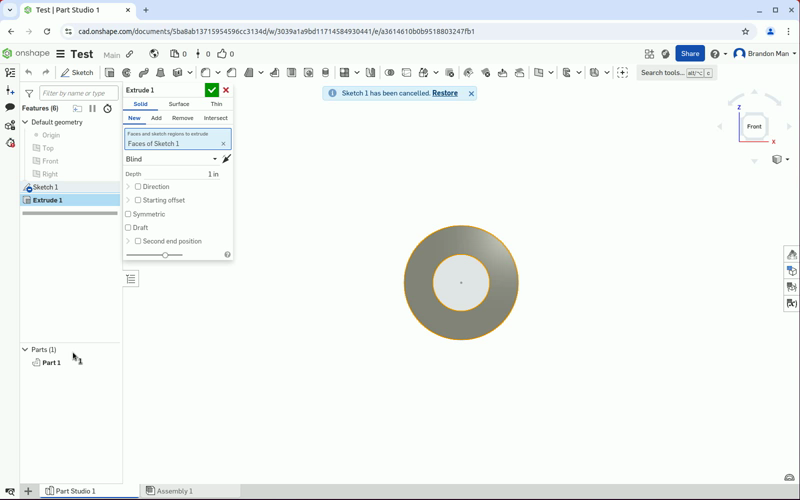
mouse_move(143, 106)
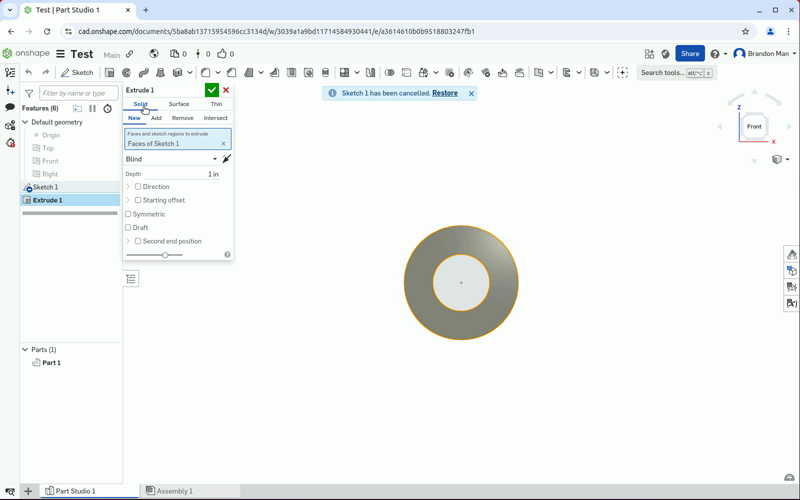
click(143, 106)
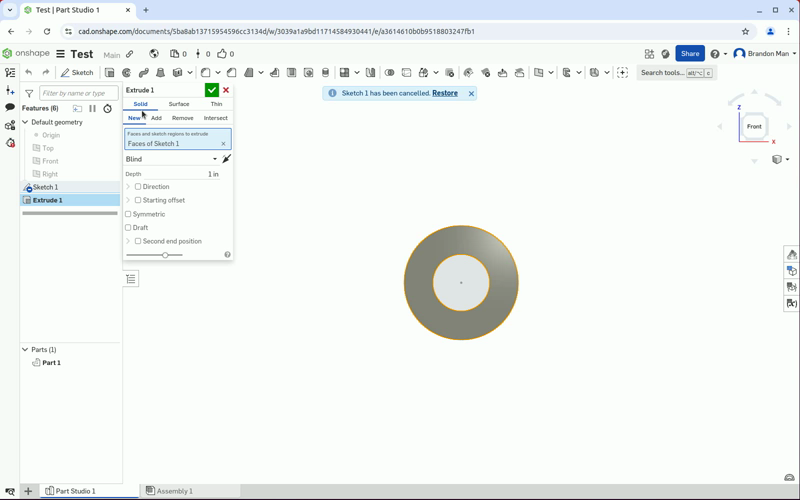
mouse_move(137, 120)
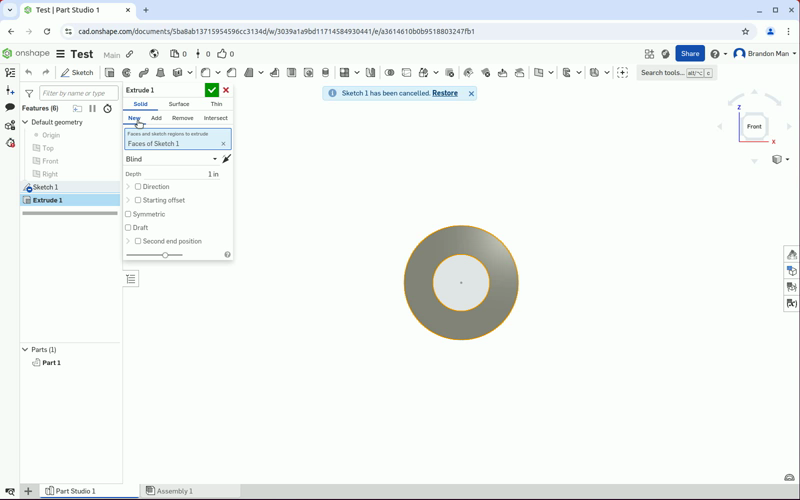
click(137, 120)
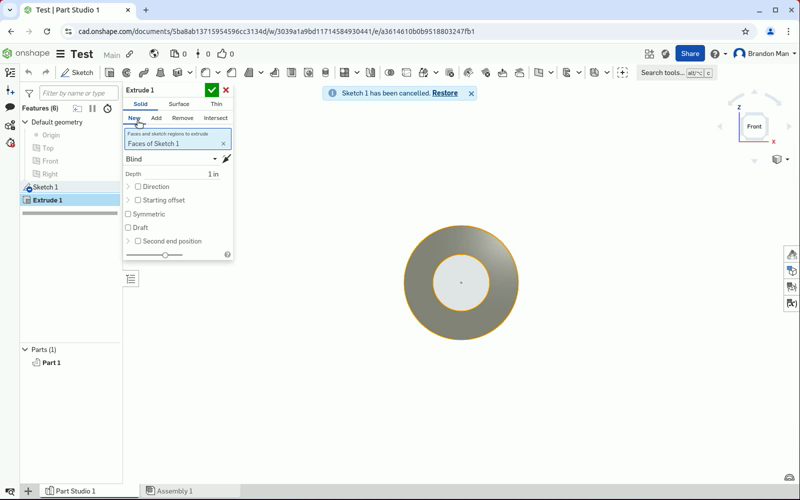
key(tab, 4)
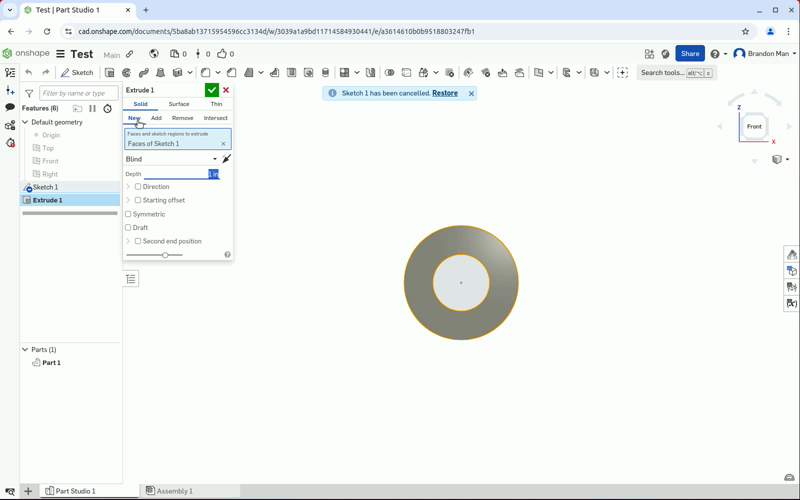
text(-6.258)
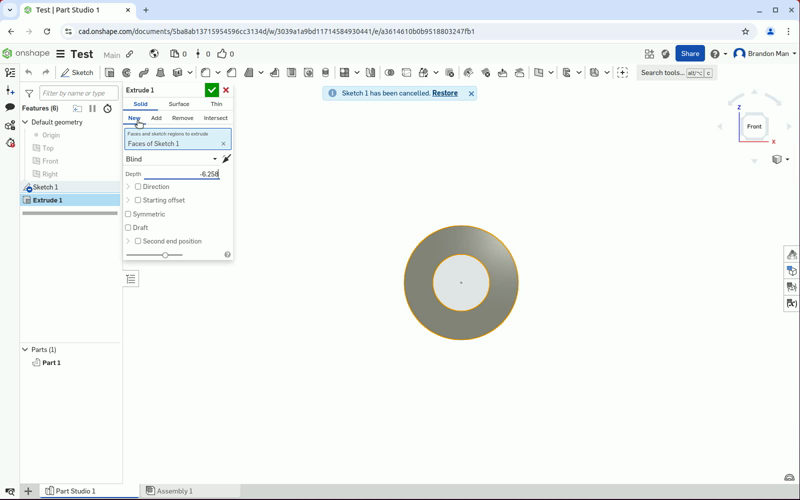
key(enter)
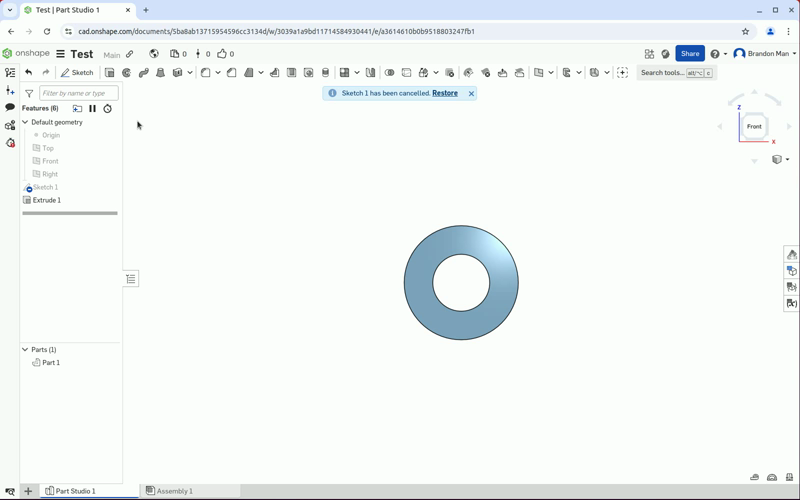
key(shift+h)
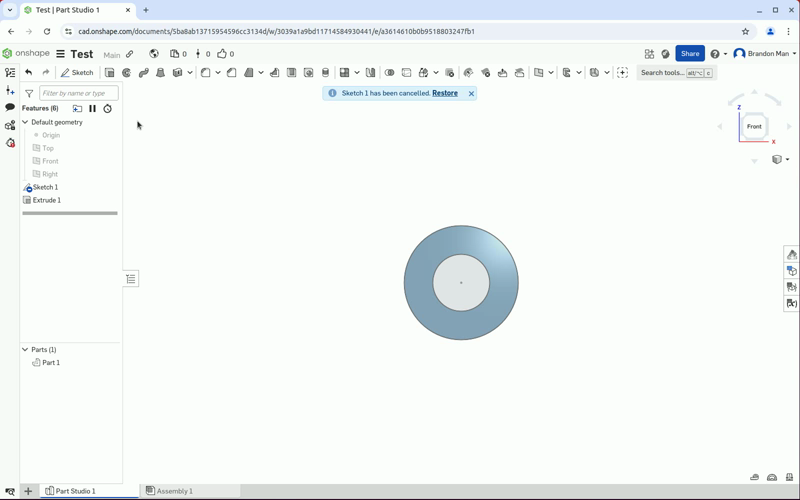
key(shift+h)
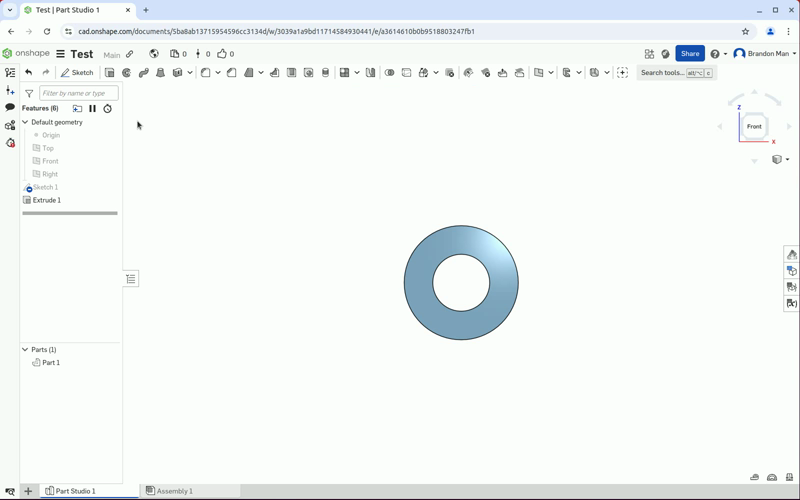
mouse_move(73, 189)
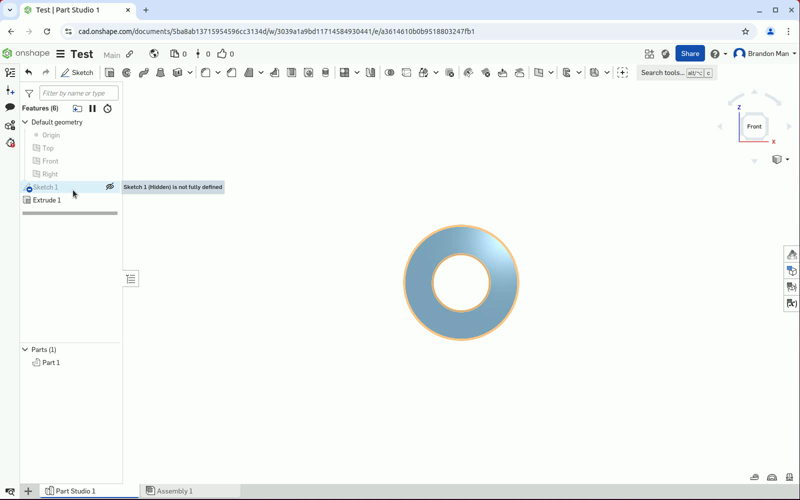
click(73, 189)
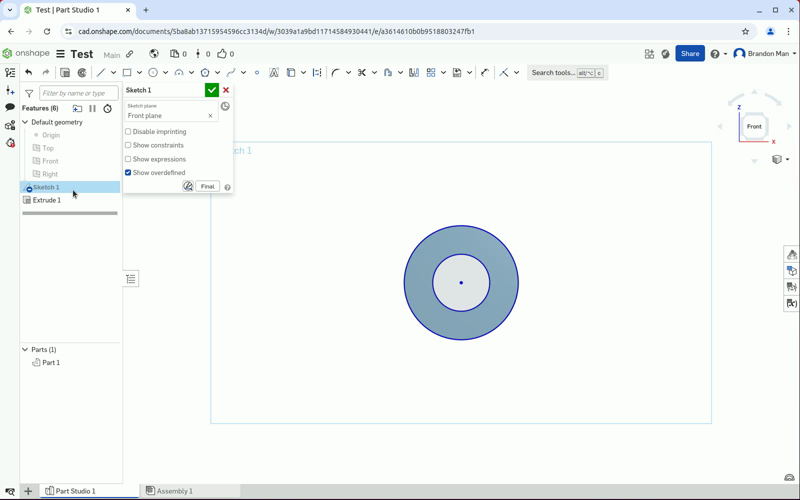
mouse_move(229, 92)
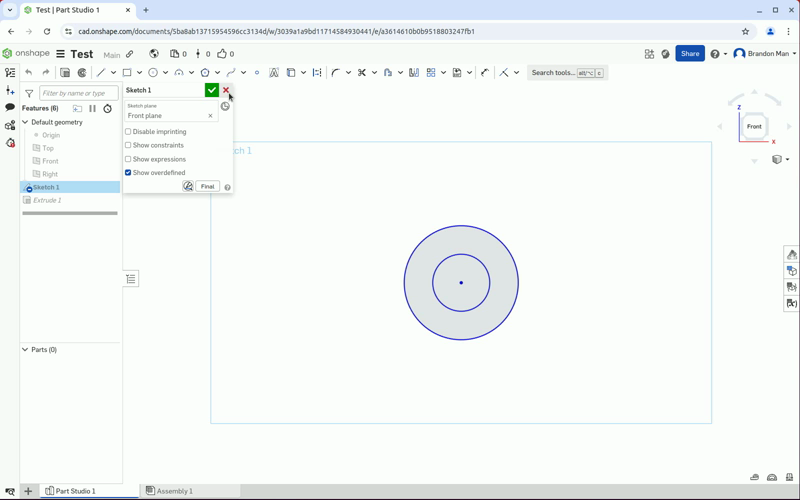
click(229, 92)
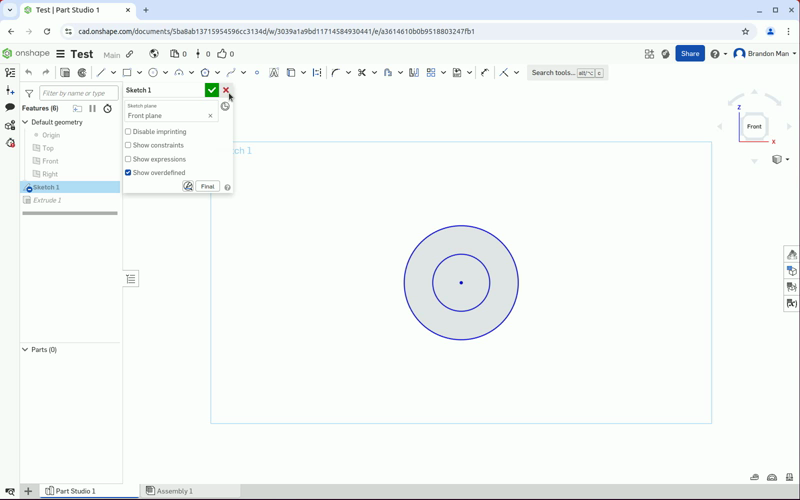
key(shift+s)
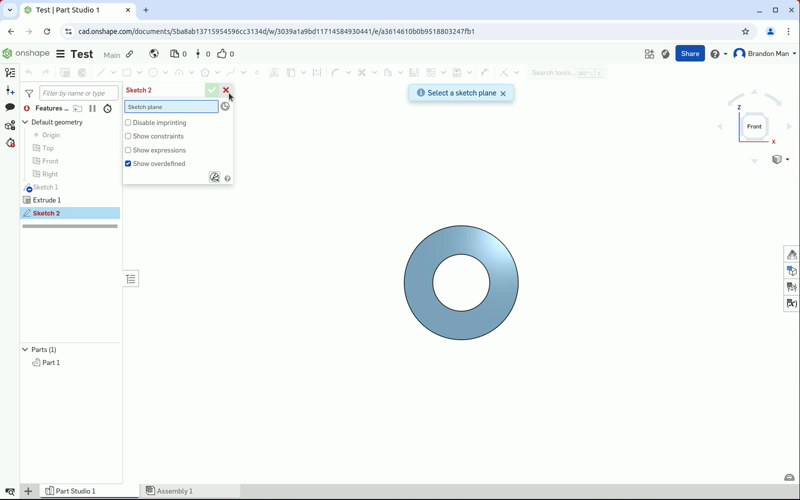
mouse_move(73, 163)
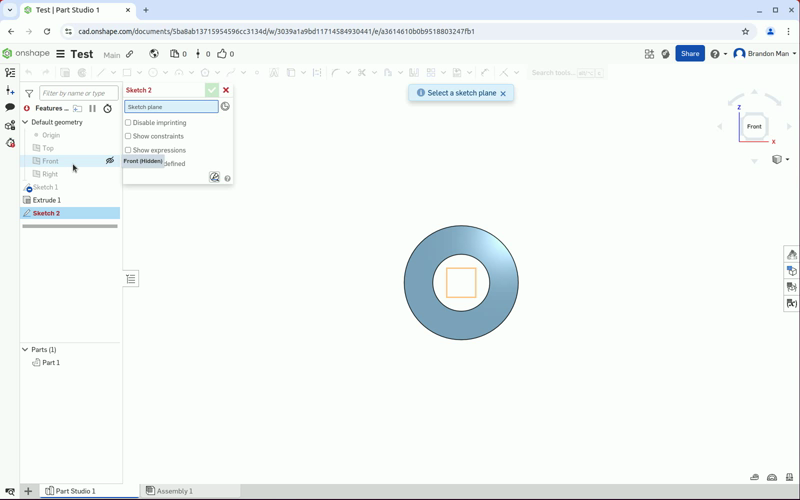
click(73, 163)
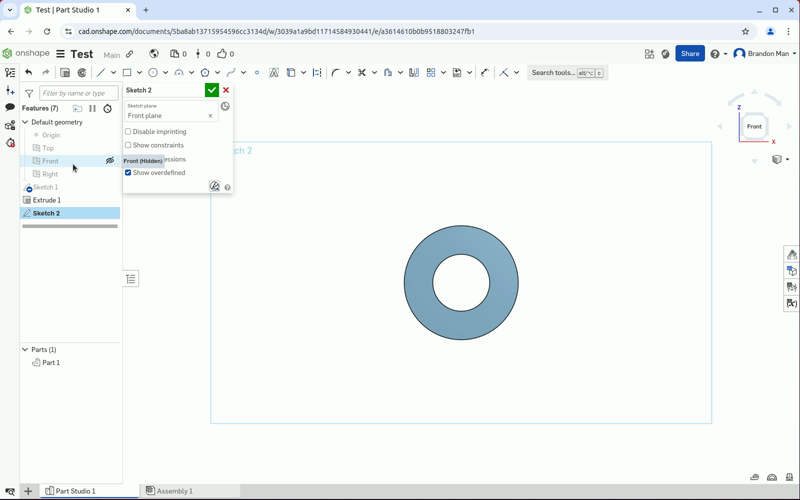
mouse_move(73, 352)
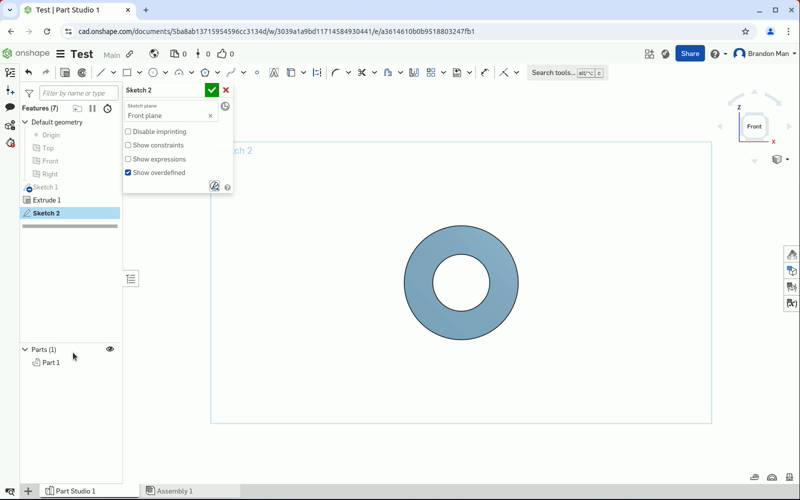
key(y)
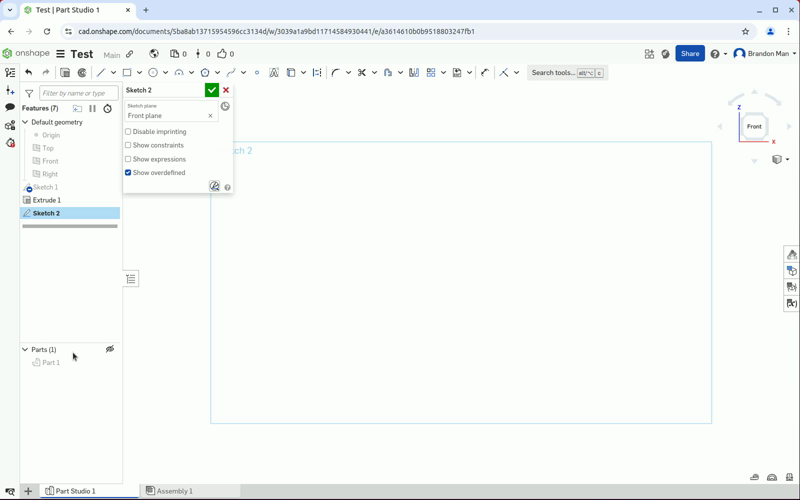
key(c)
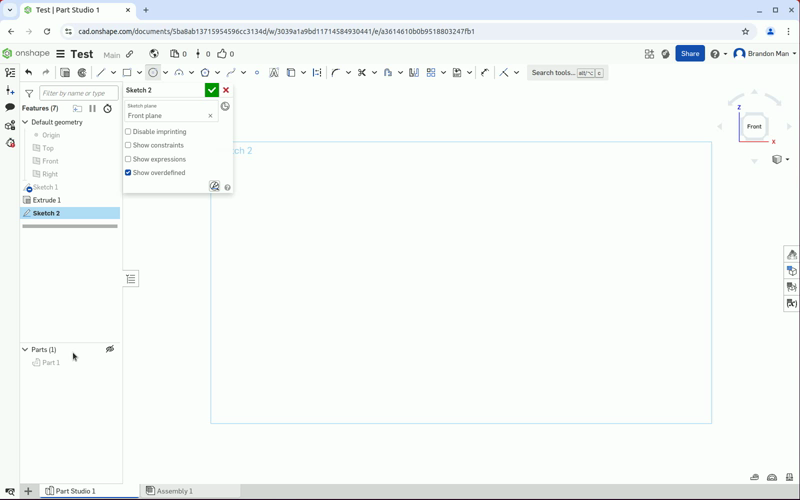
key_down(shift)
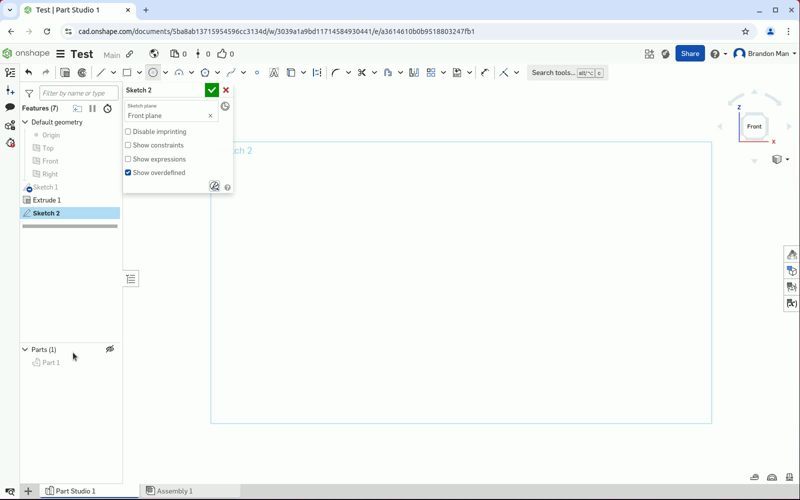
mouse_move(461, 282)
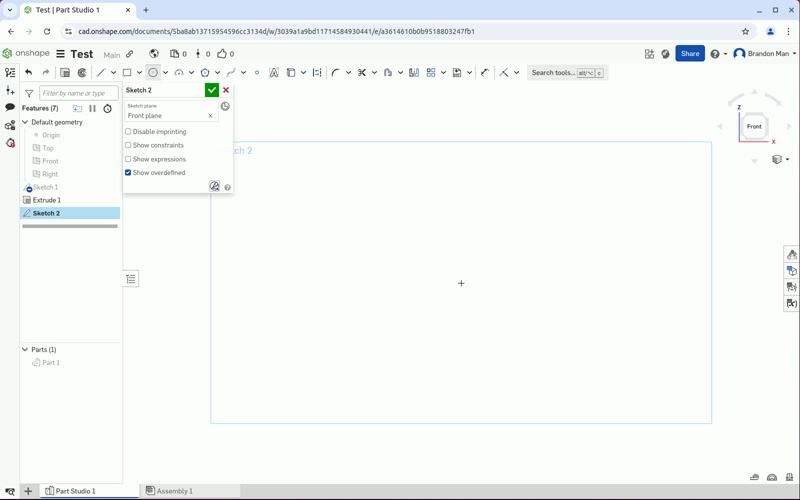
click(461, 282)
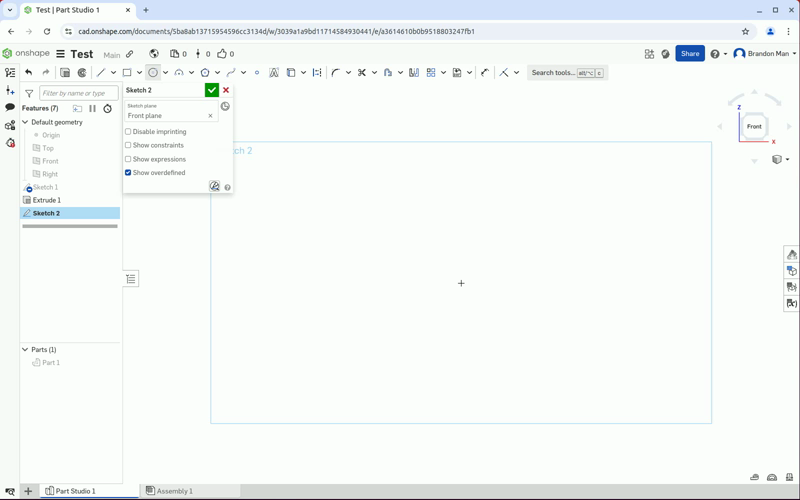
key_up(shift)
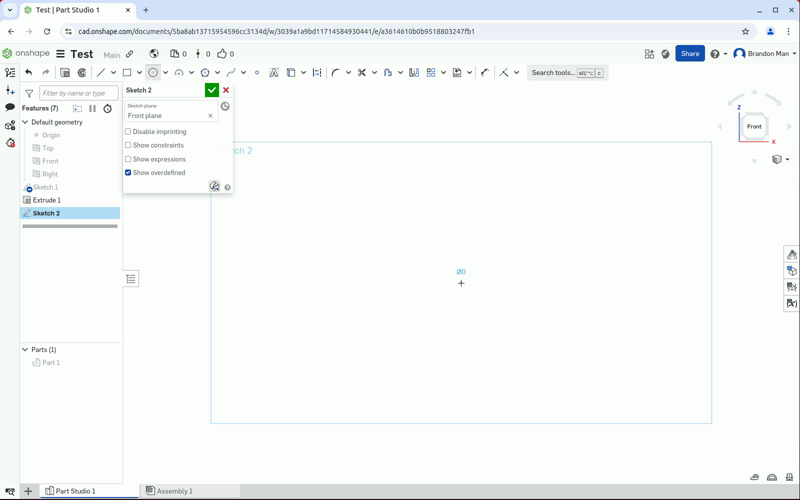
mouse_move(574, 282)
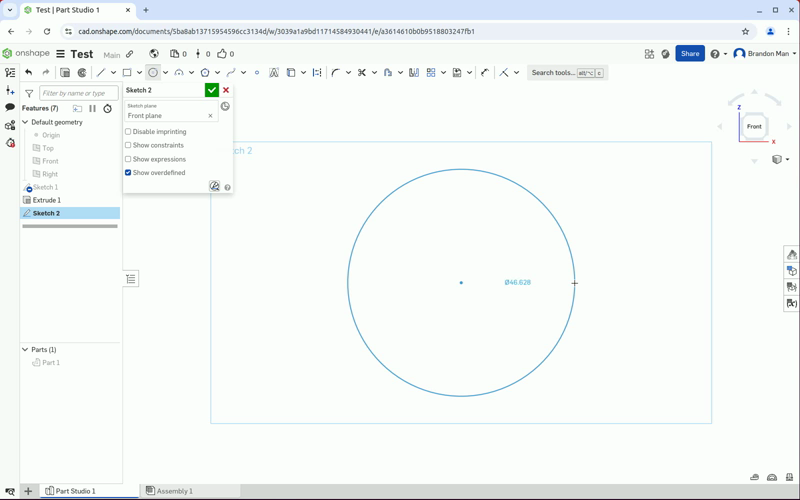
click(574, 282)
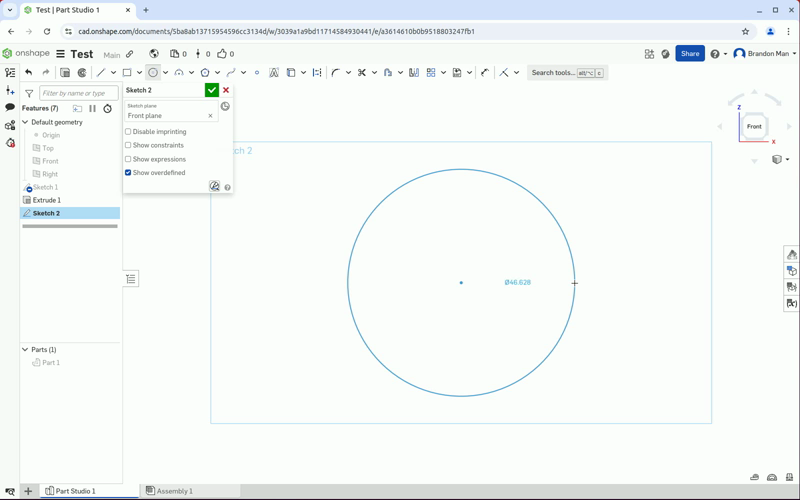
key(esc)
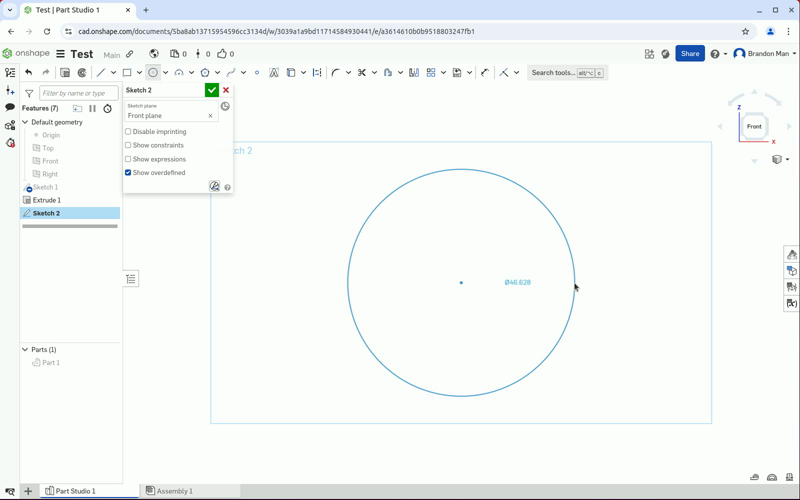
key(c)
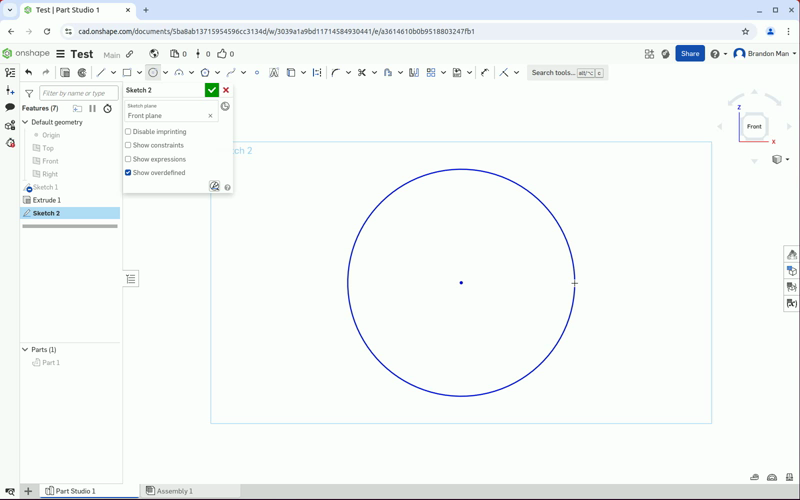
key_down(shift)
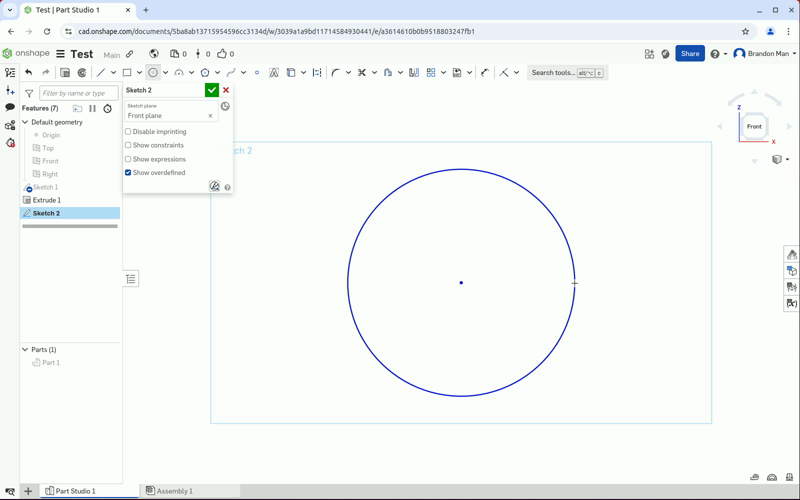
mouse_move(461, 282)
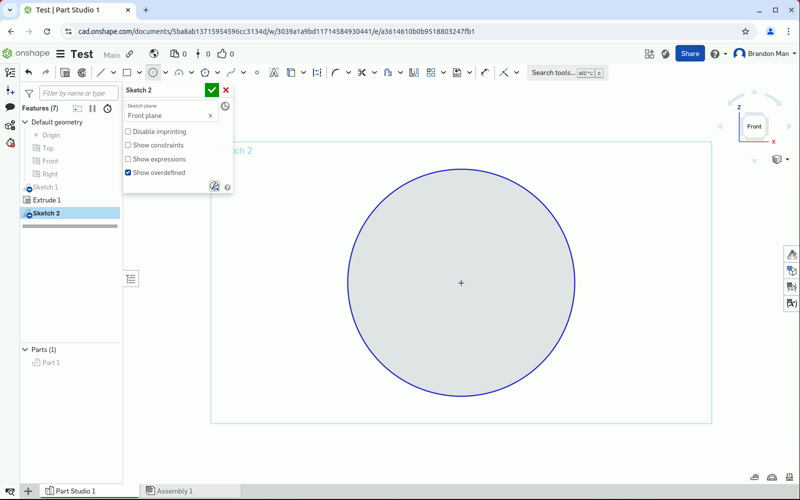
click(461, 282)
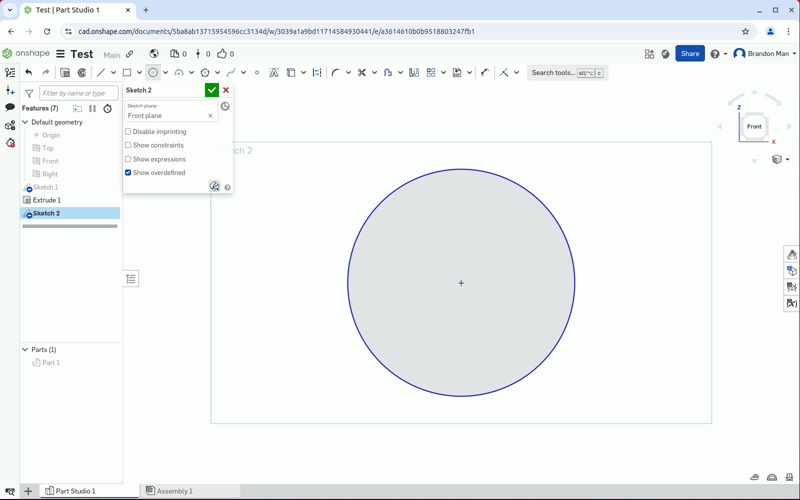
key_up(shift)
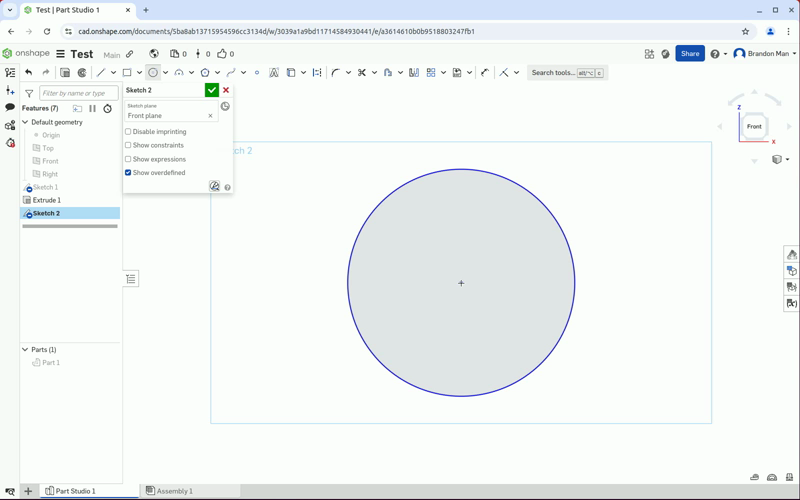
mouse_move(489, 282)
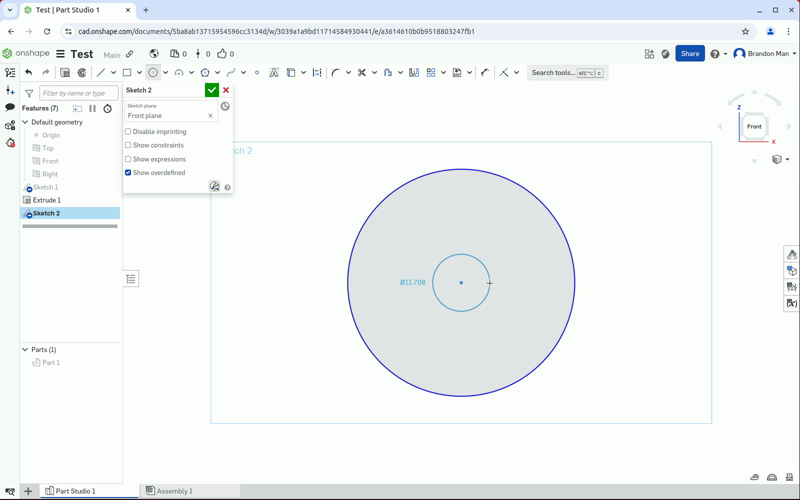
click(489, 282)
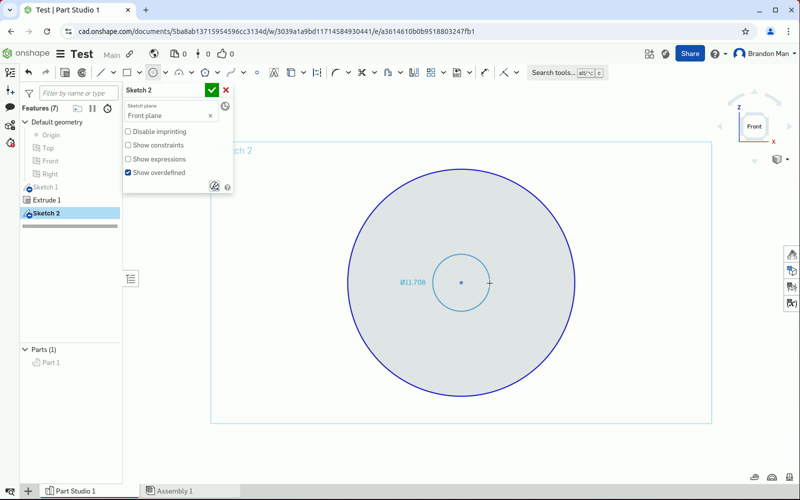
key(esc)
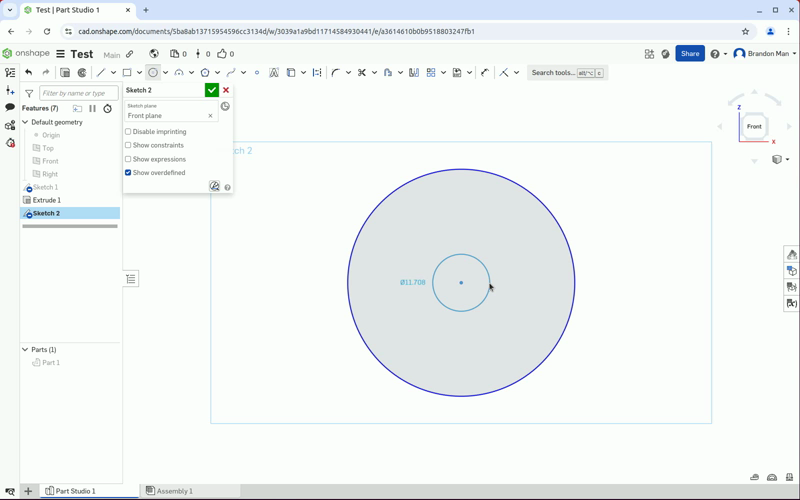
mouse_move(430, 346)
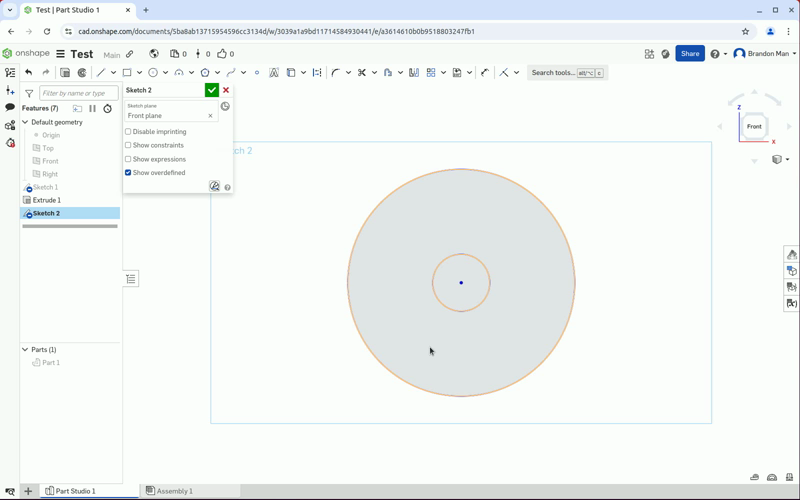
click(430, 346)
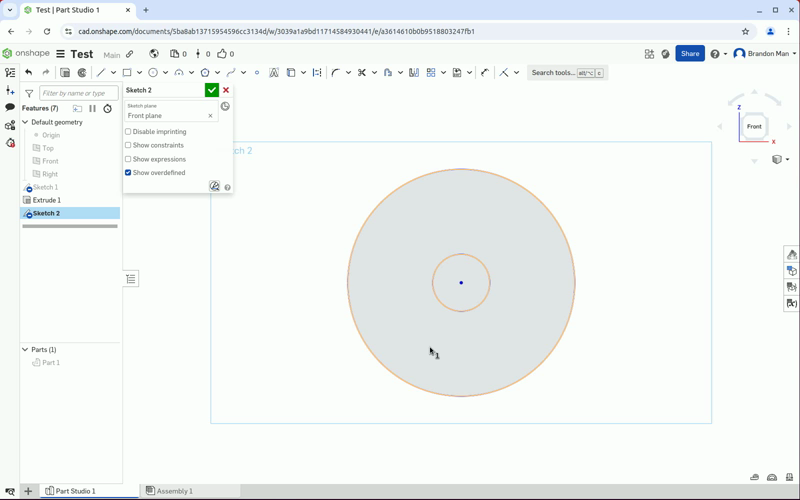
mouse_move(73, 352)
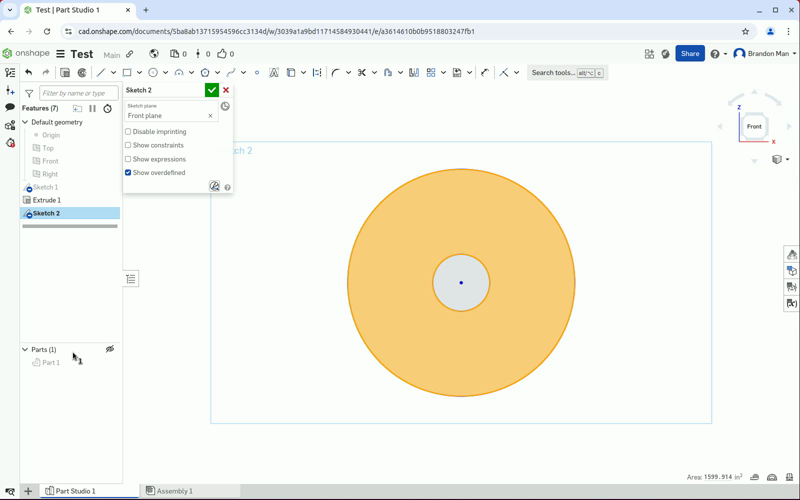
key(shift+y)
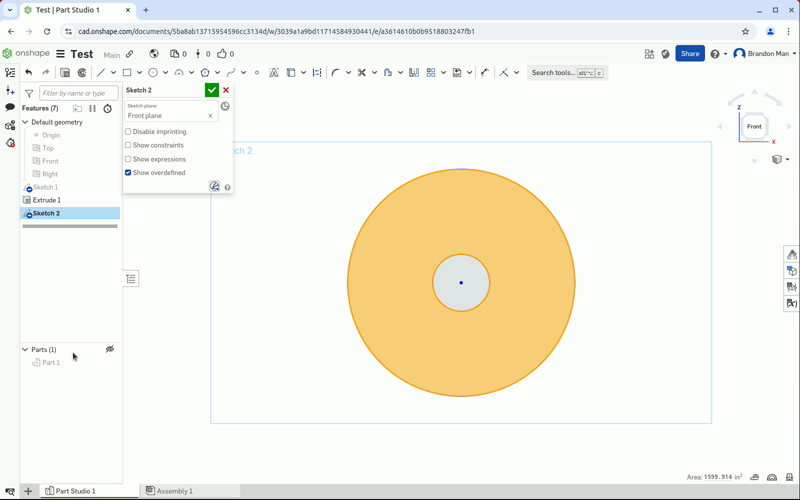
key(shift+e)
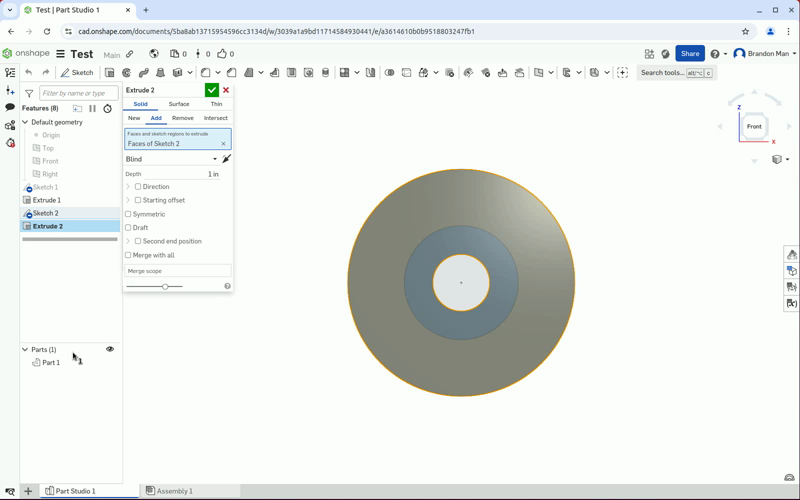
mouse_move(143, 106)
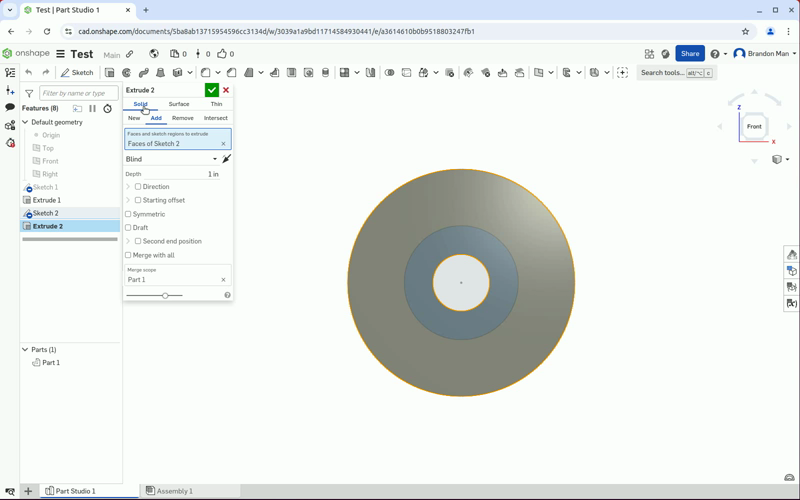
click(143, 106)
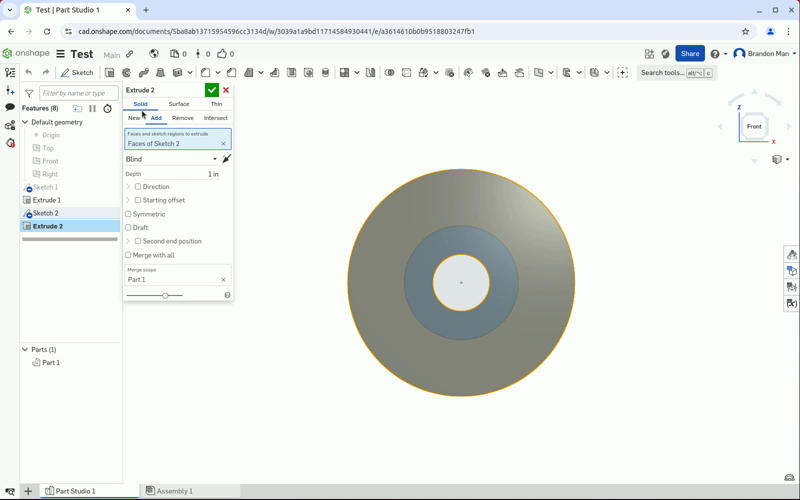
mouse_move(137, 120)
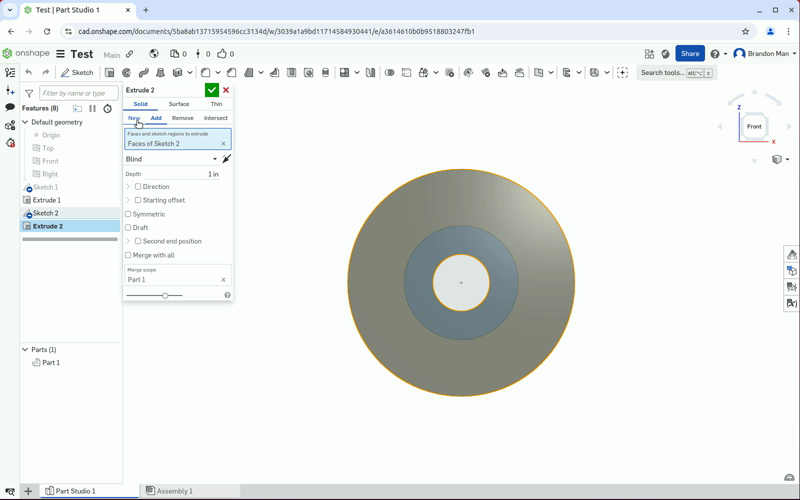
click(137, 120)
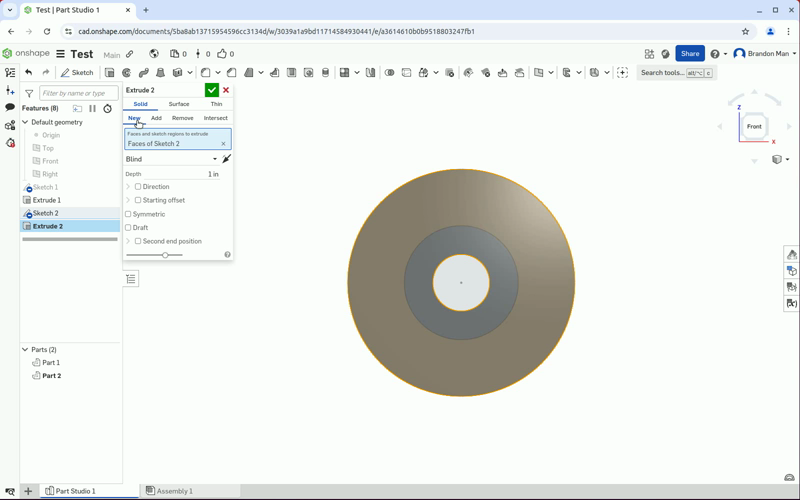
key(tab, 4)
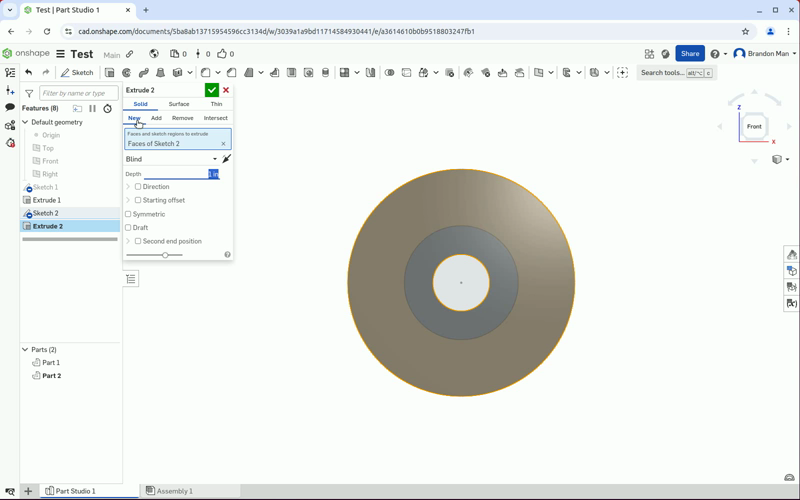
text(1.685)
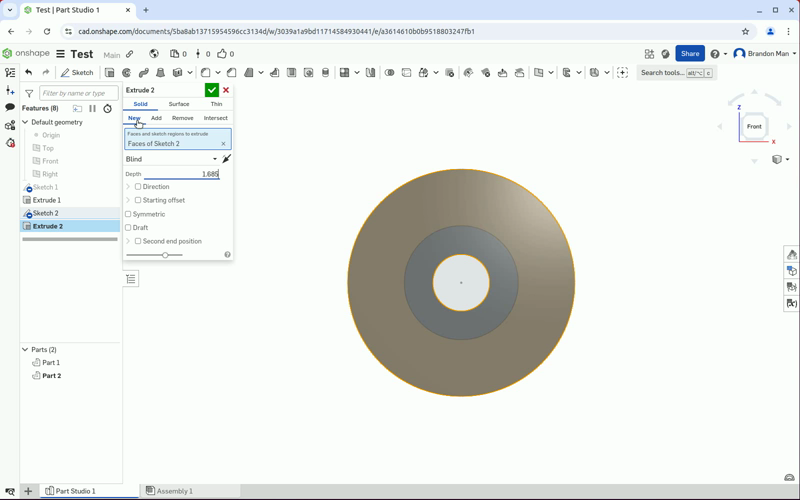
key(enter)
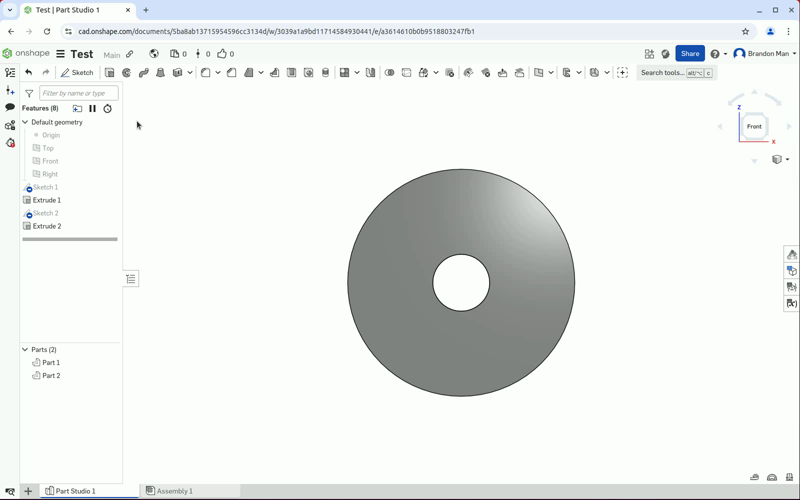
key(shift+h)
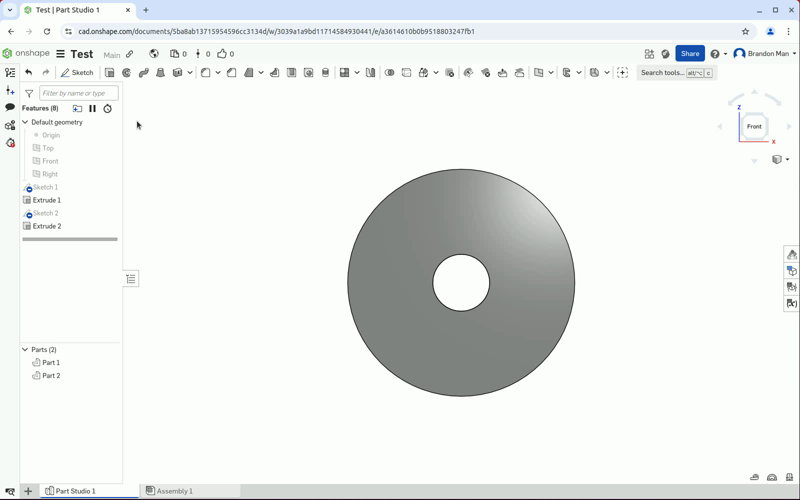
key(shift+h)
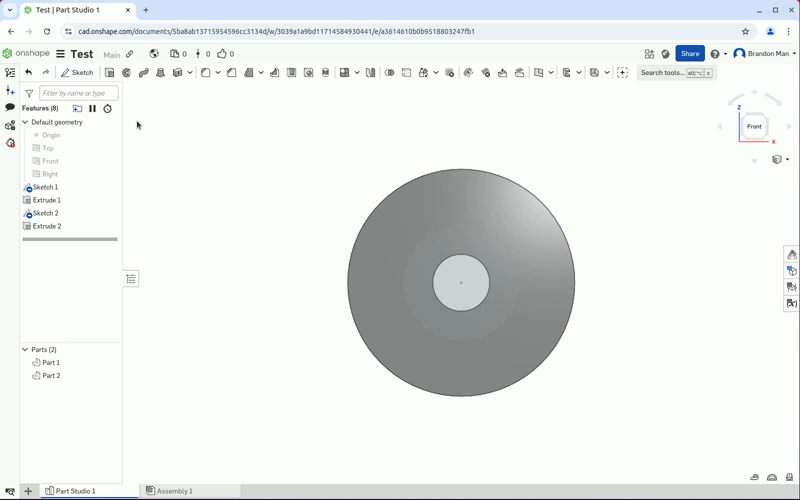
key(shift+7)
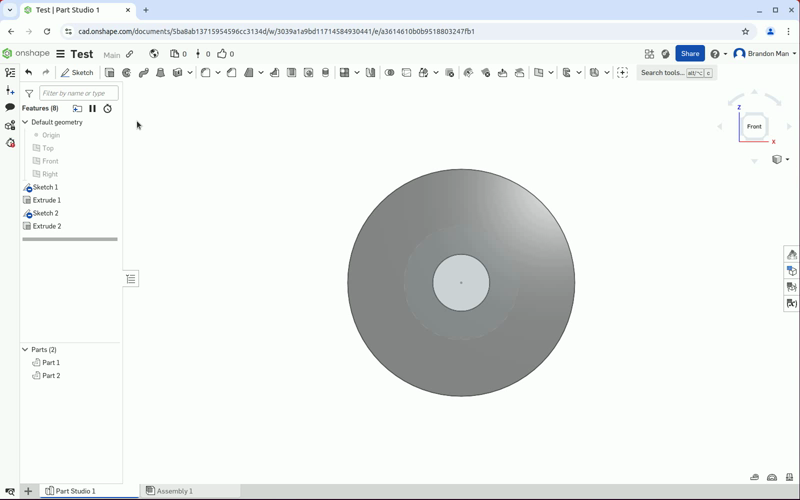
key(left, 2)
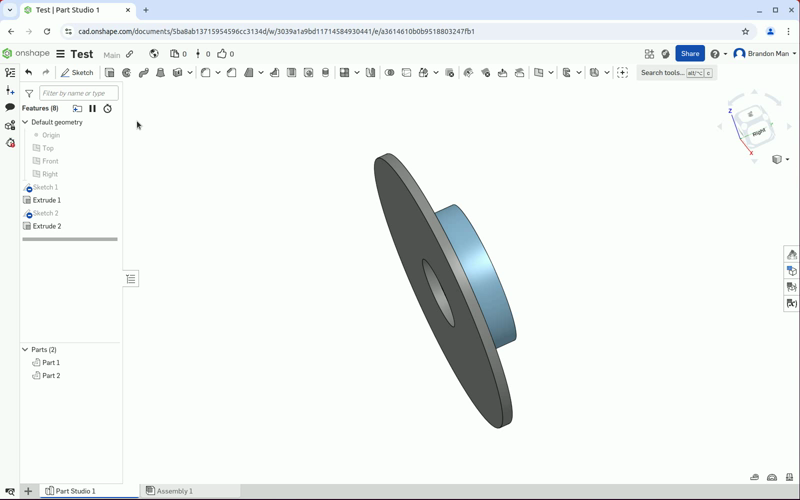
key(down, 2)
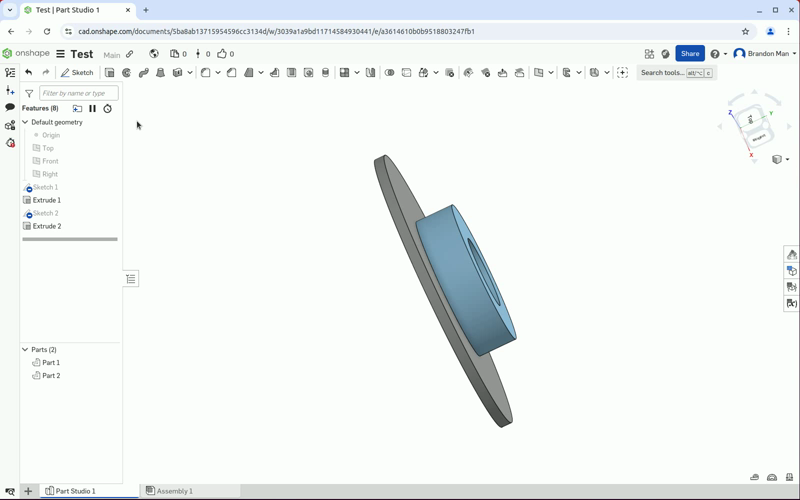
key(up, 2)
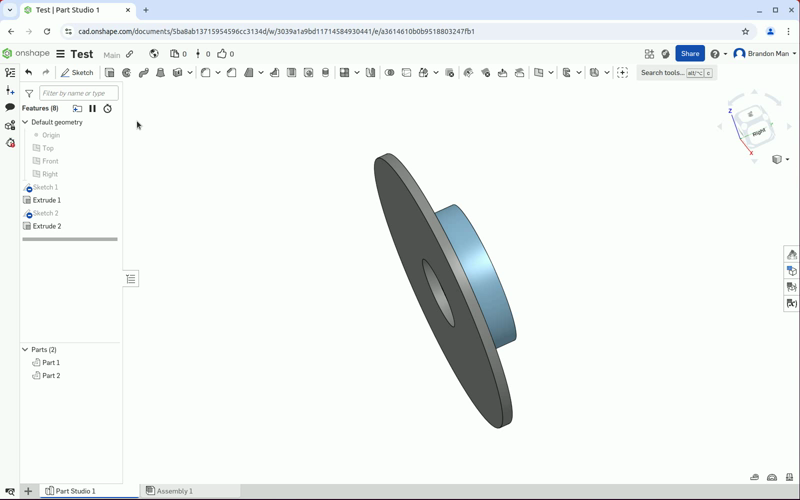
key(right, 2)
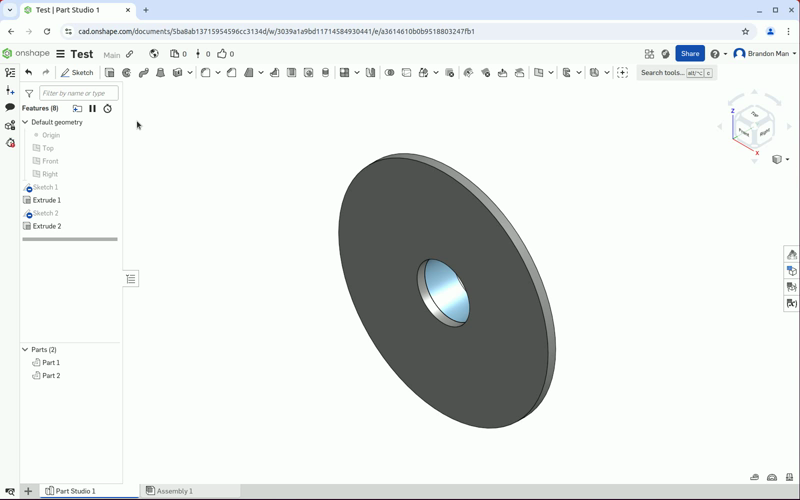
mouse_move(73, 189)
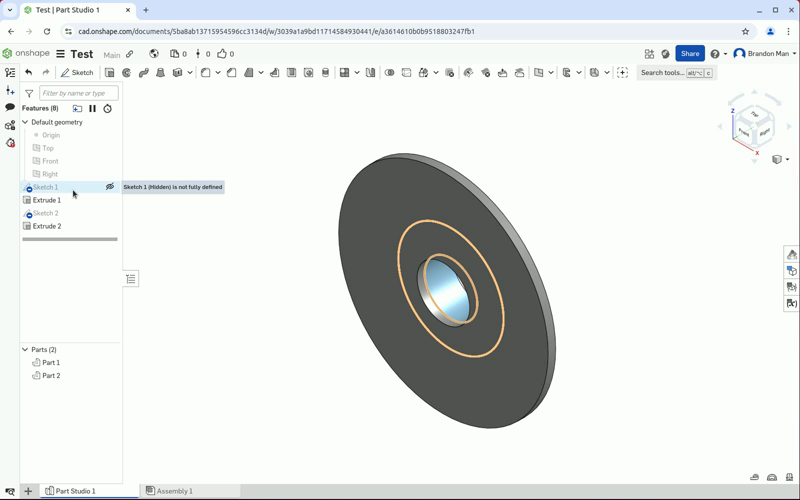
click(73, 189)